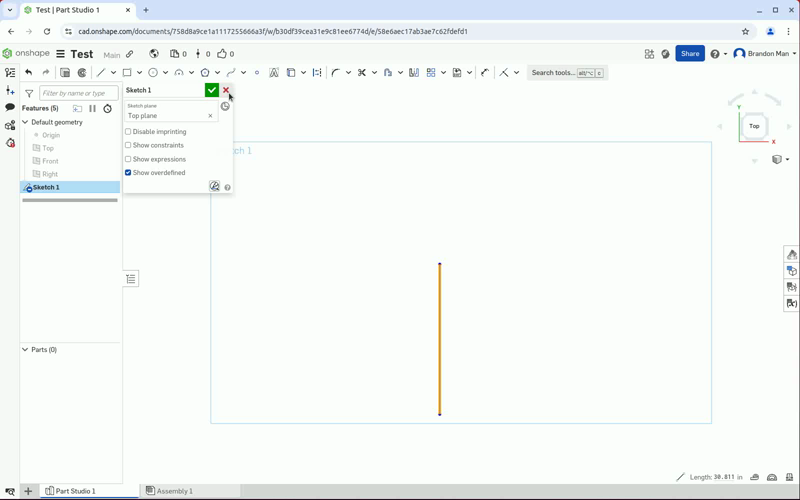
key(shift+h)
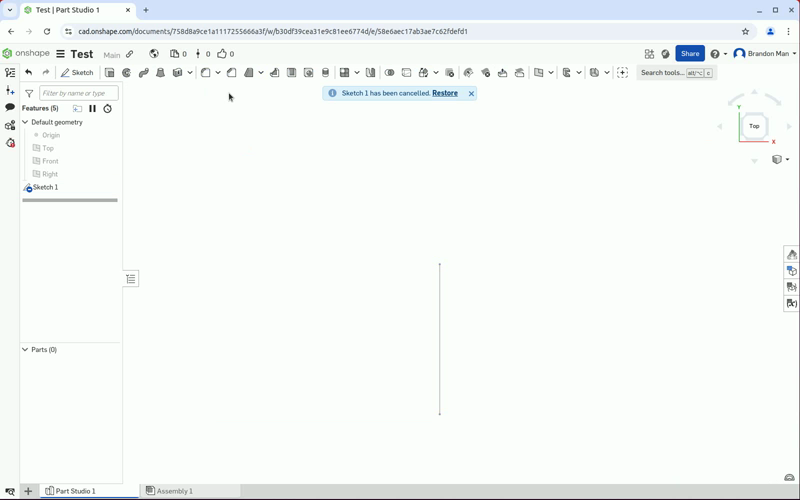
key(shift+s)
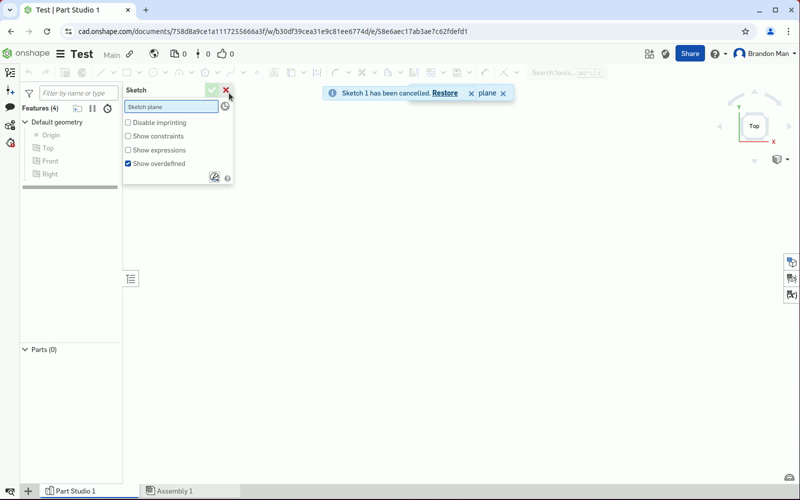
mouse_move(73, 150)
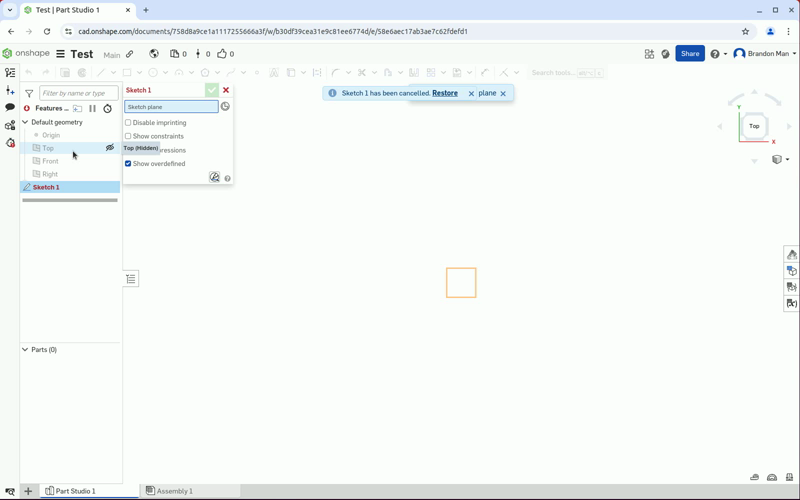
click(73, 150)
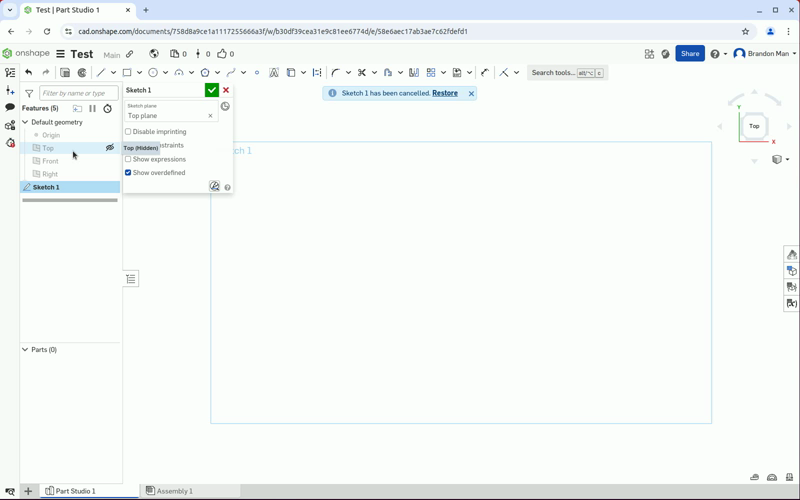
mouse_move(73, 352)
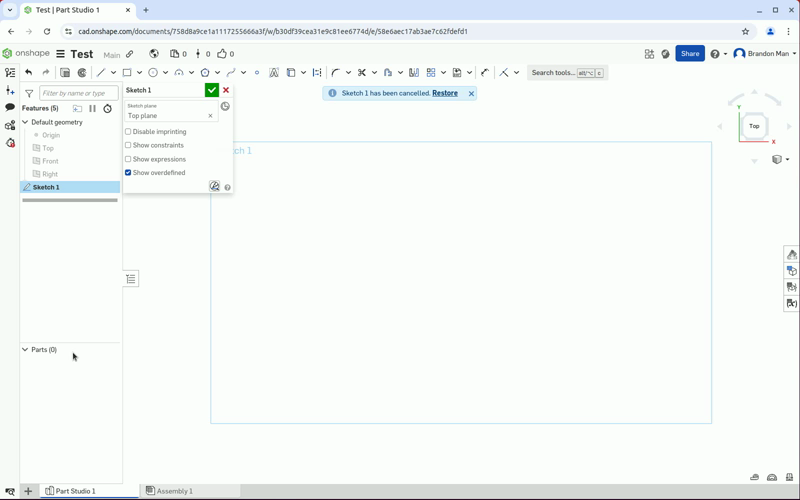
key(y)
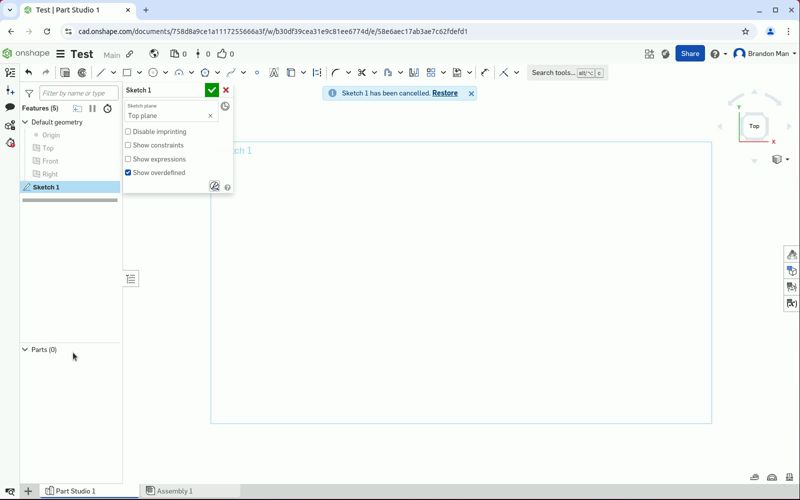
key(l)
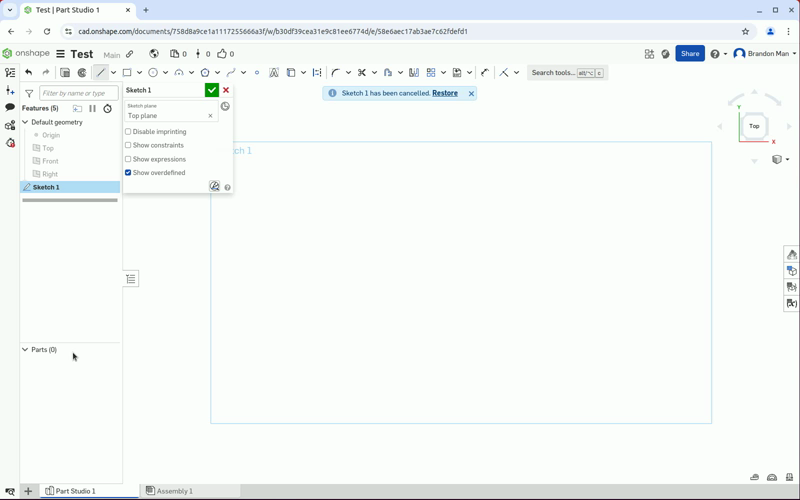
key_down(shift)
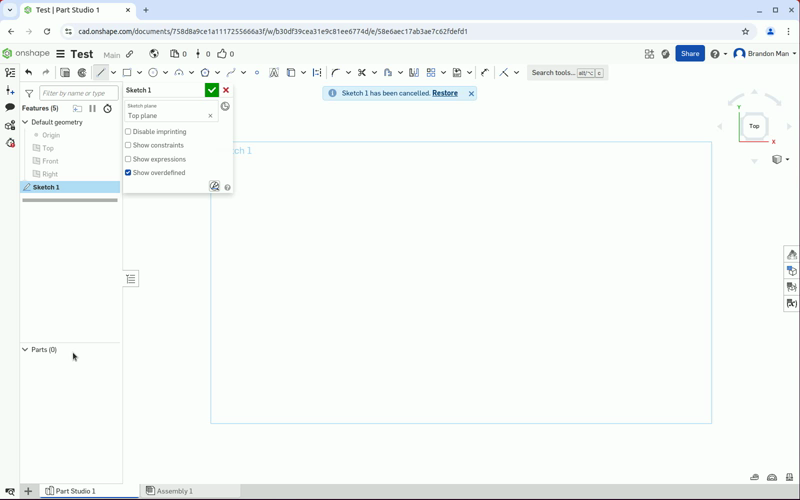
mouse_move(348, 262)
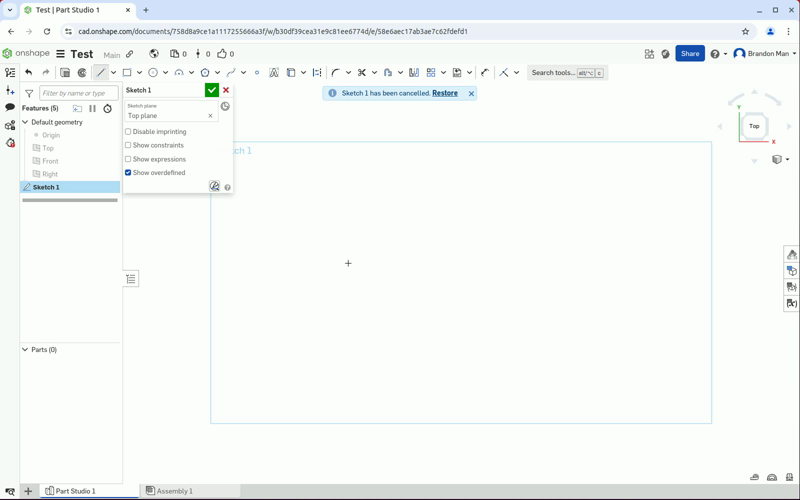
click(348, 262)
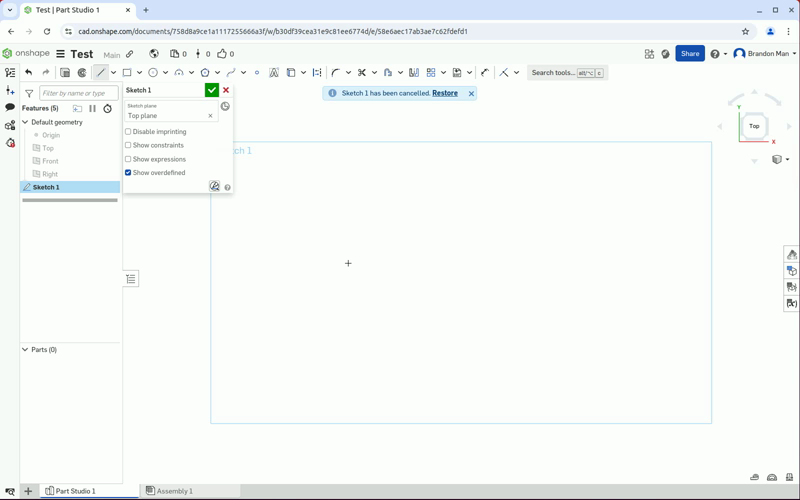
key_up(shift)
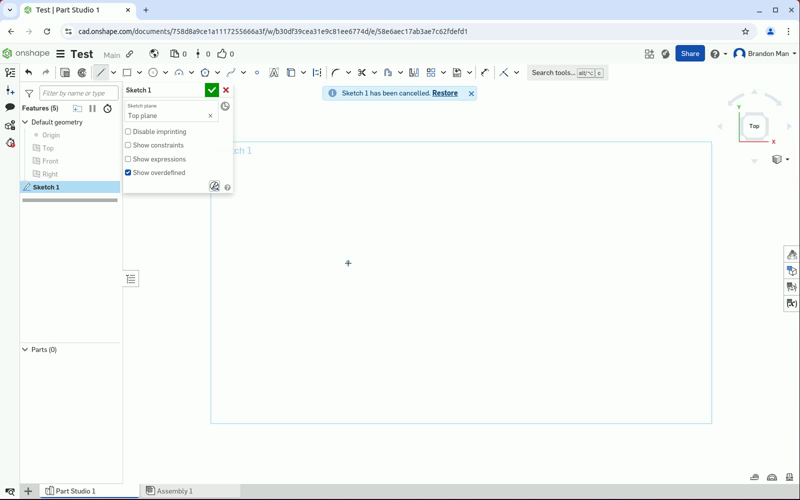
key_down(shift)
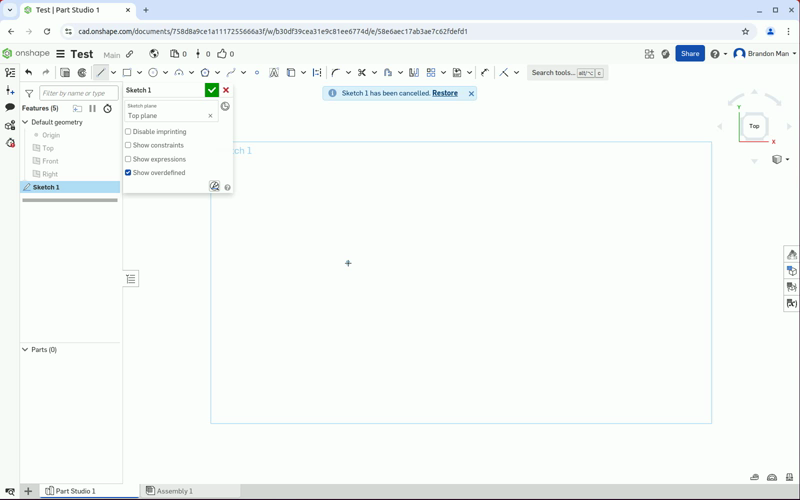
mouse_move(378, 262)
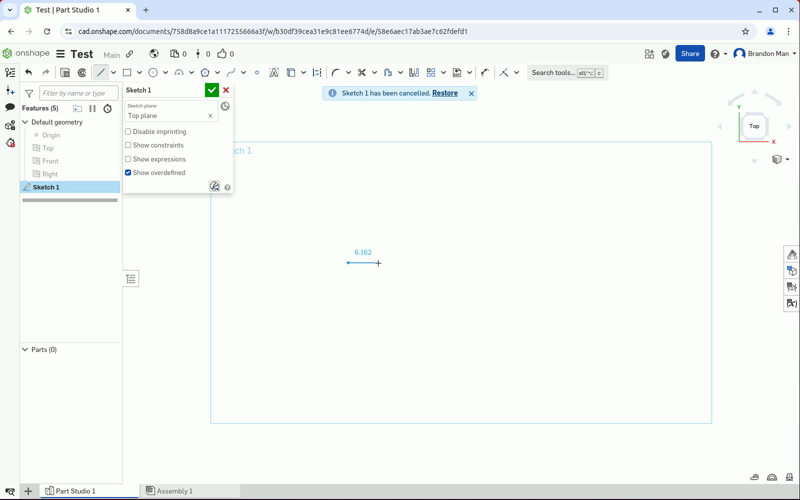
mouse_move(395, 262)
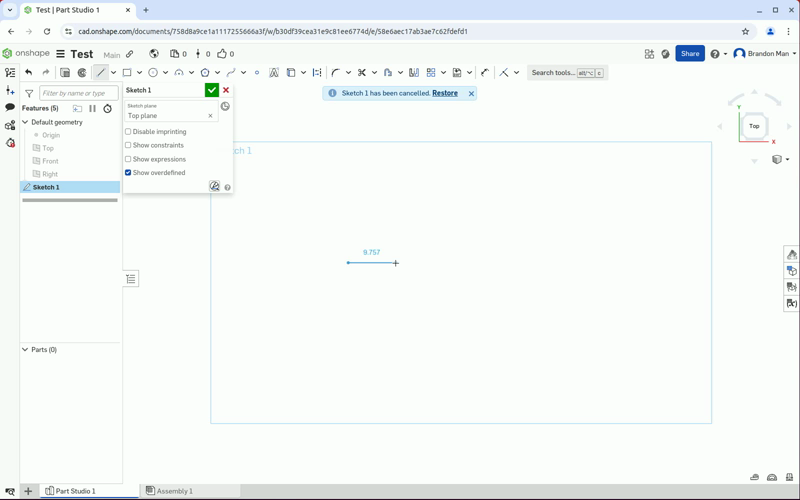
click(395, 262)
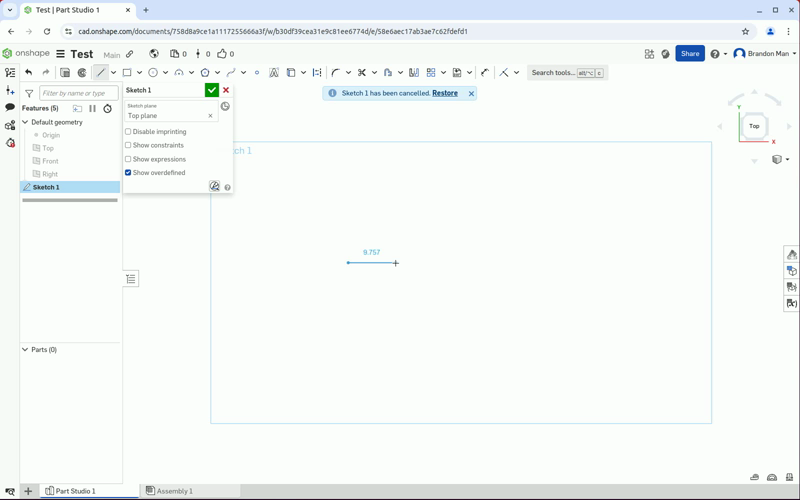
key_up(shift)
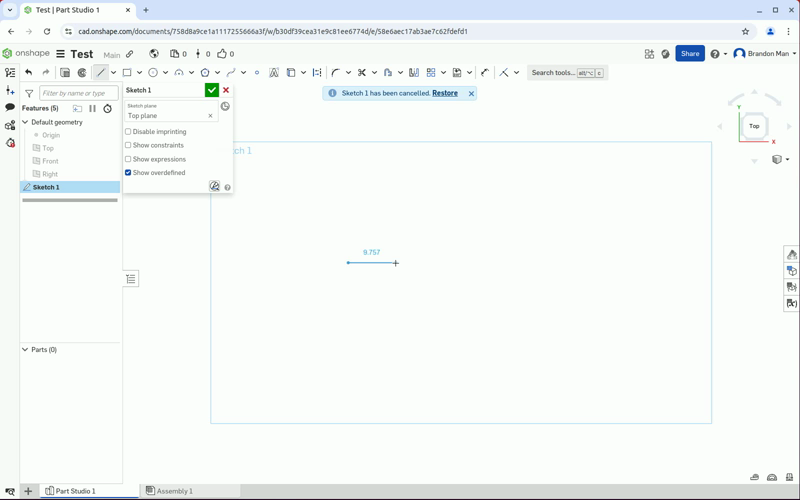
key_down(shift)
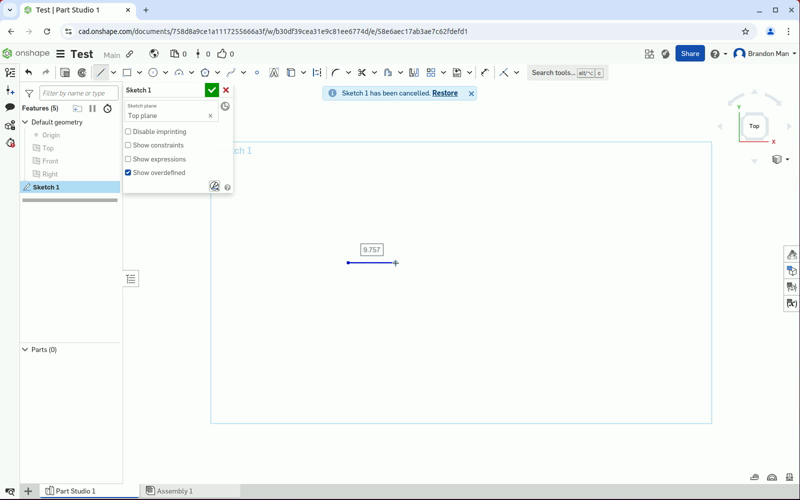
mouse_move(425, 262)
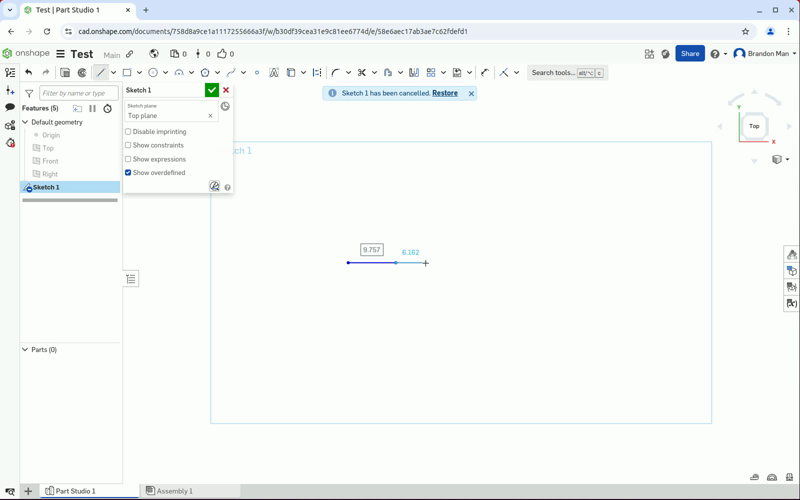
mouse_move(395, 211)
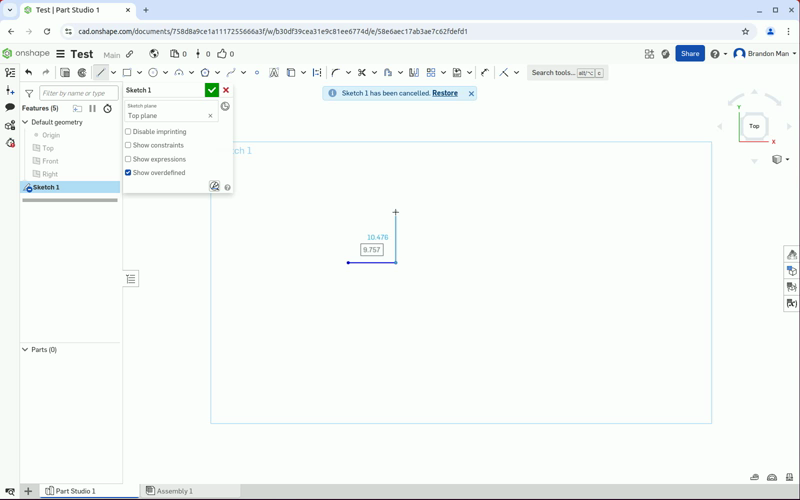
click(395, 211)
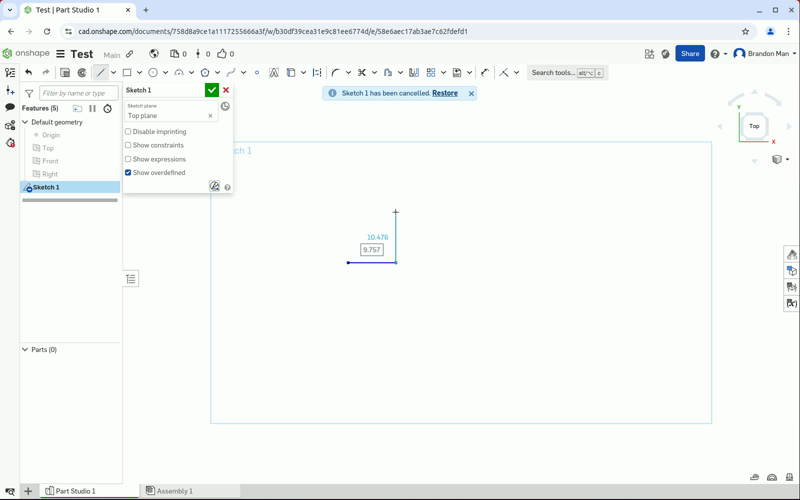
key_up(shift)
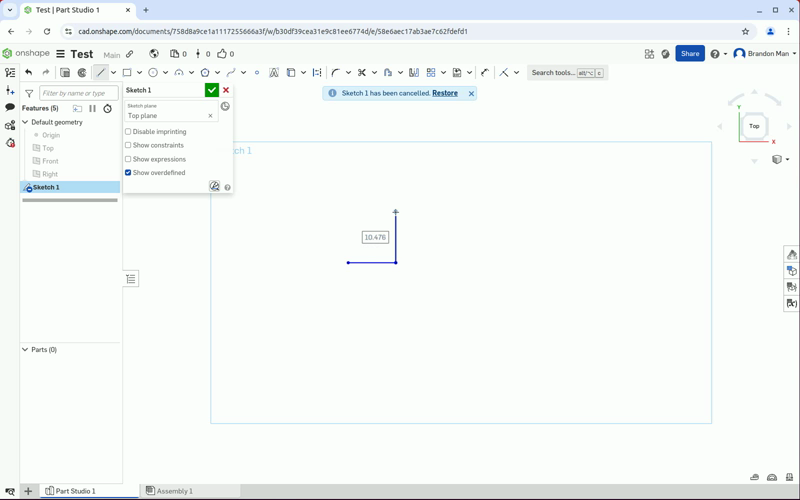
key_down(shift)
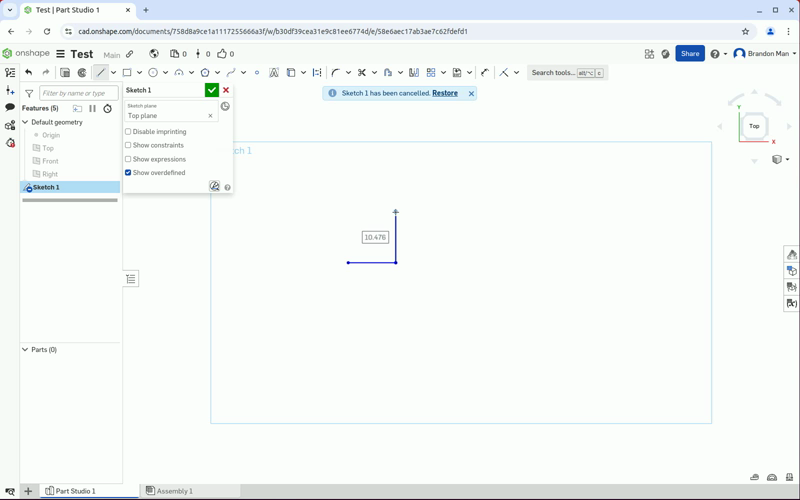
mouse_move(425, 211)
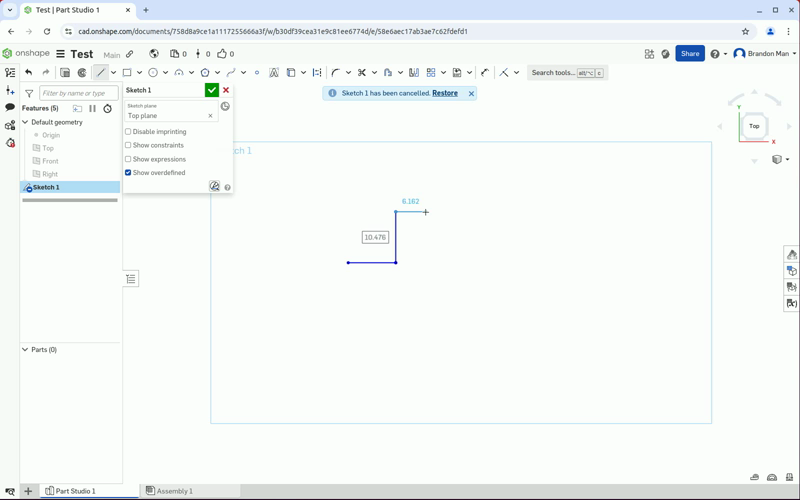
mouse_move(348, 211)
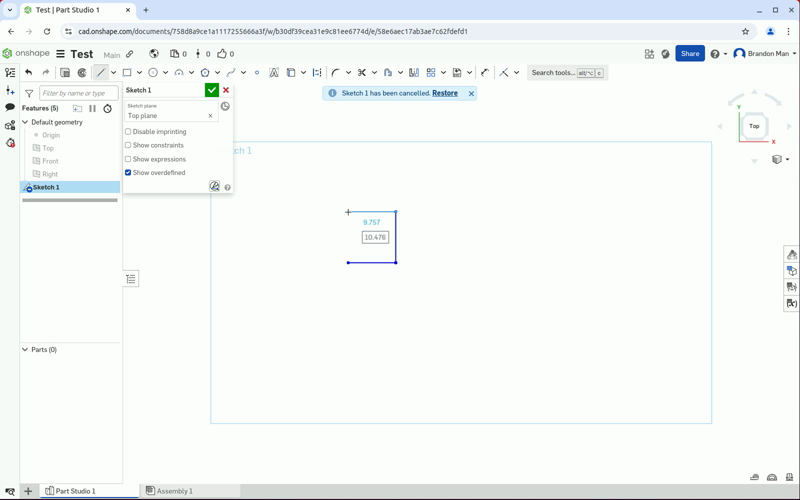
click(348, 211)
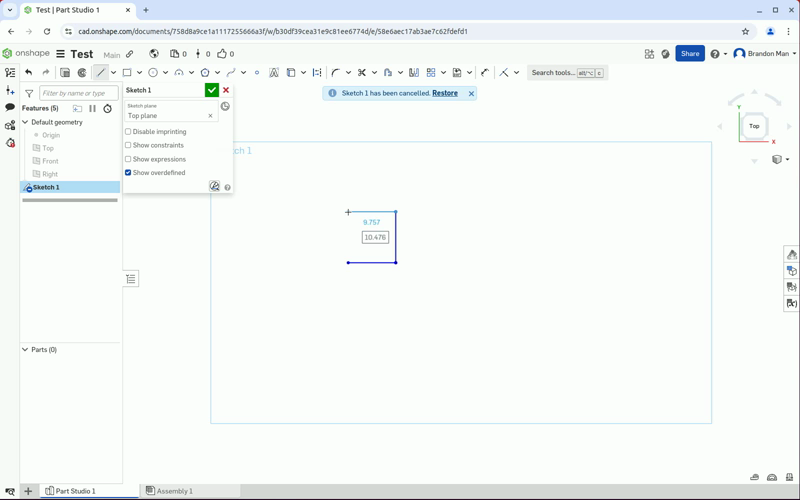
key_up(shift)
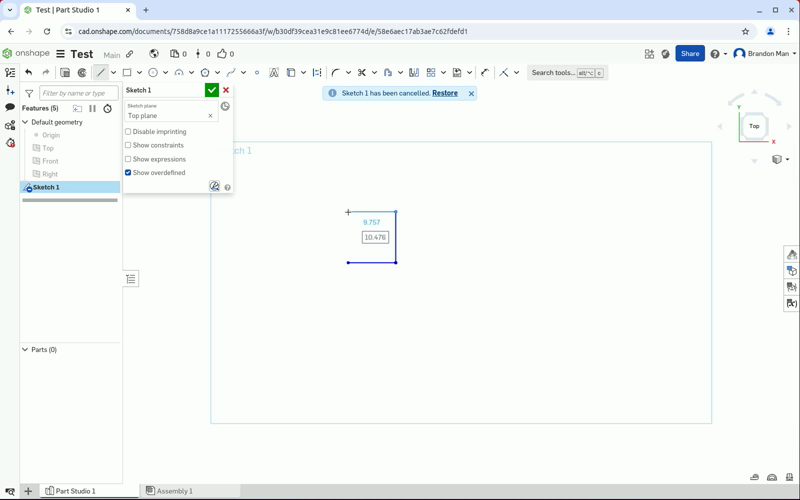
mouse_move(378, 211)
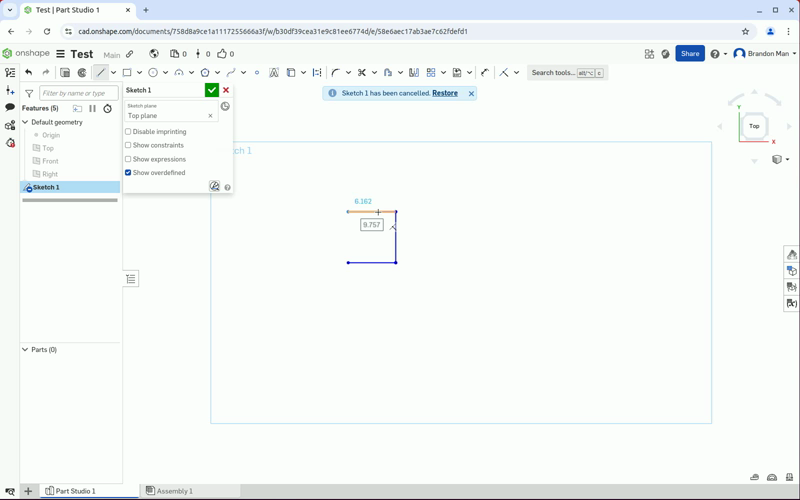
key_down(shift)
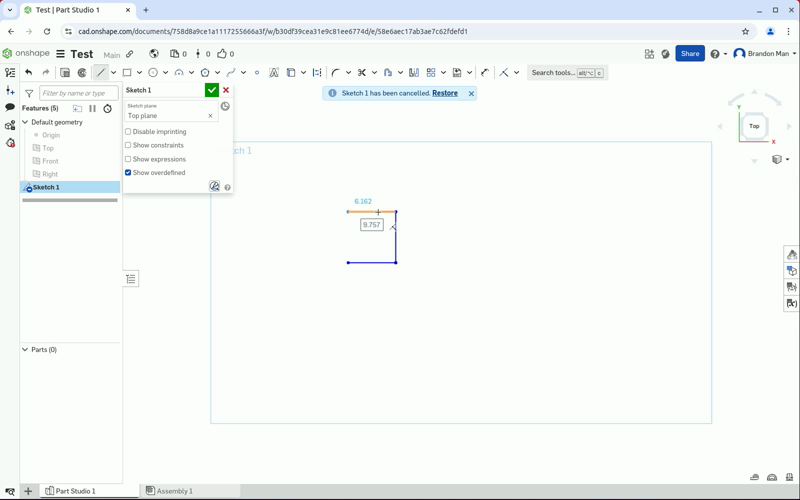
mouse_move(348, 262)
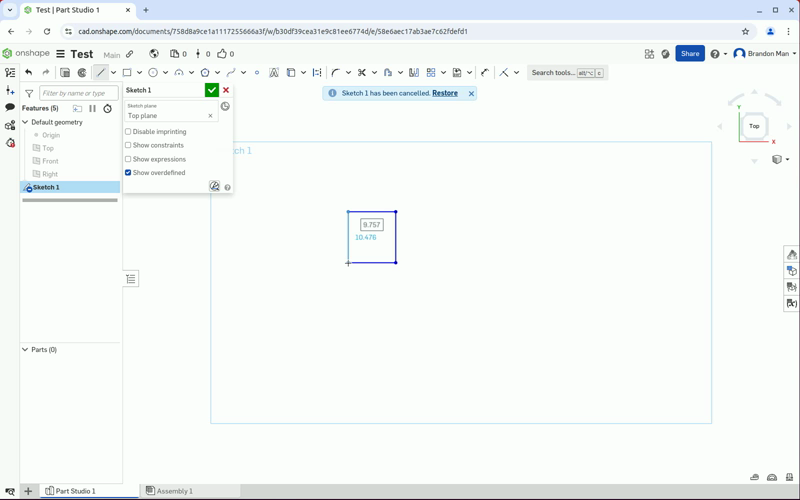
key_up(shift)
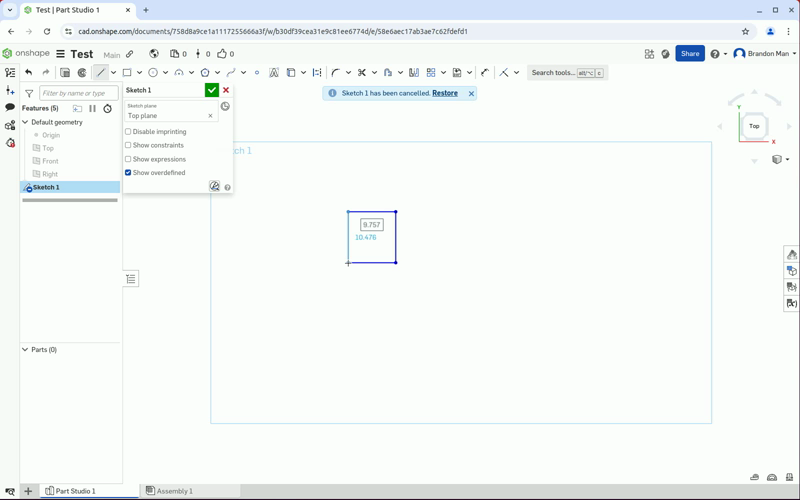
click(348, 262)
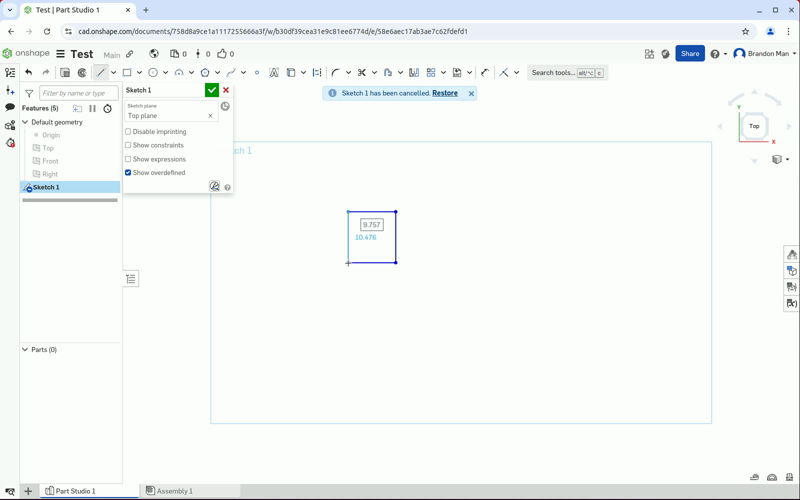
key(esc)
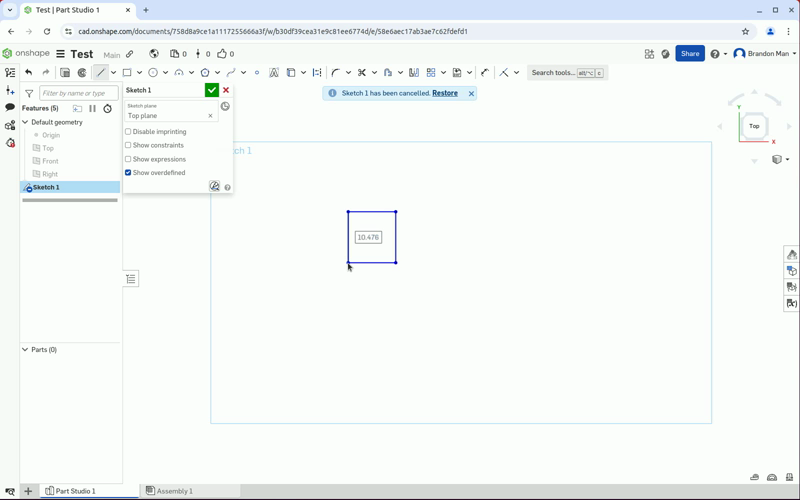
mouse_move(355, 225)
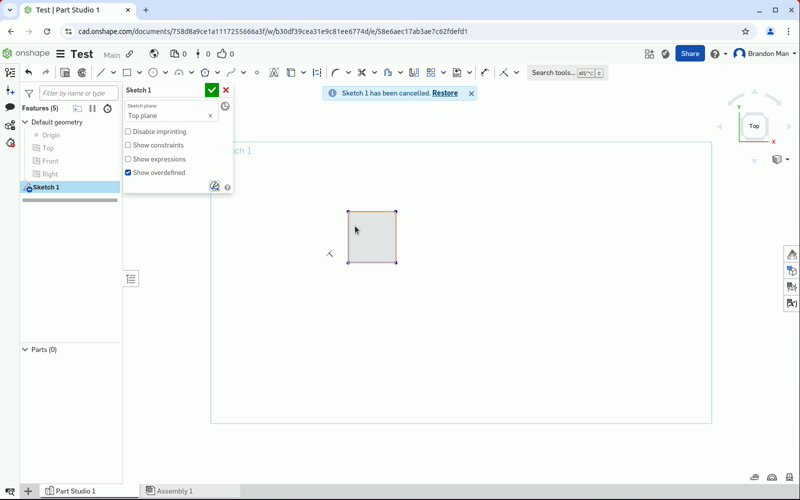
click(355, 225)
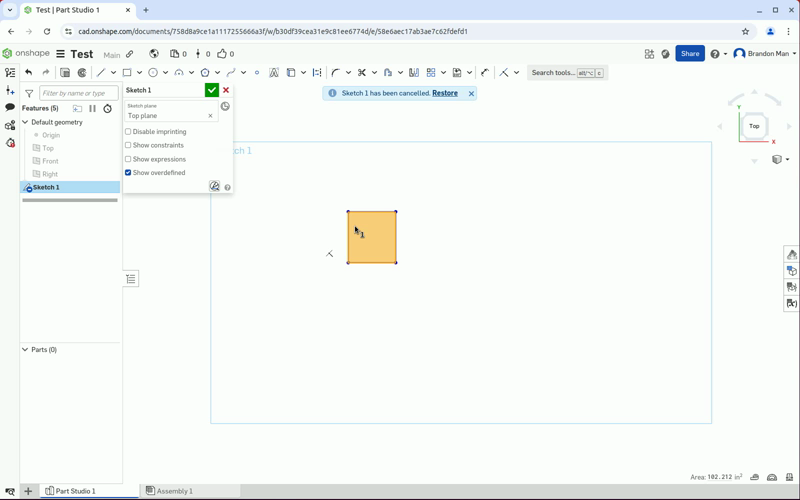
mouse_move(73, 352)
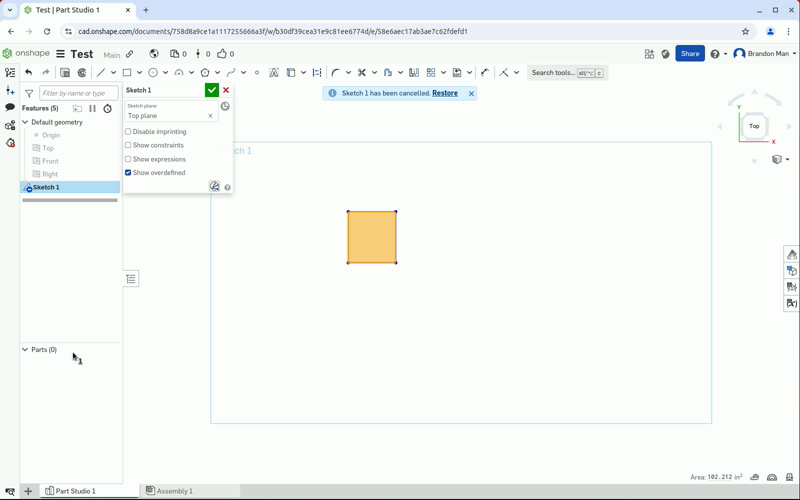
key(shift+y)
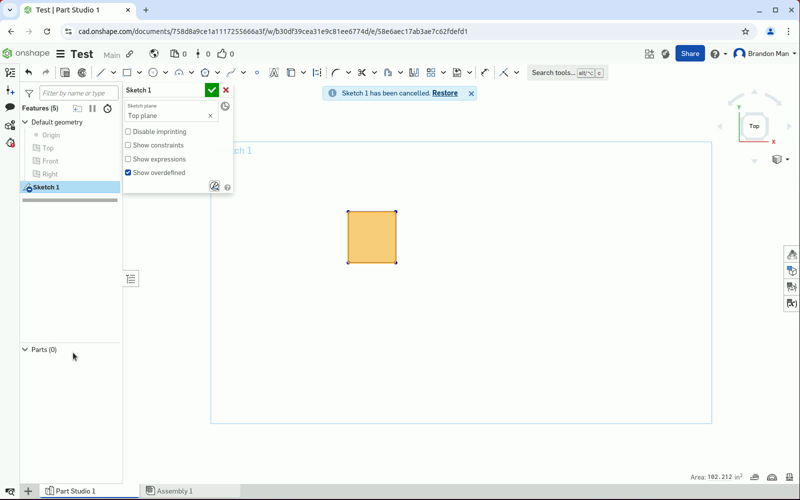
key(shift+e)
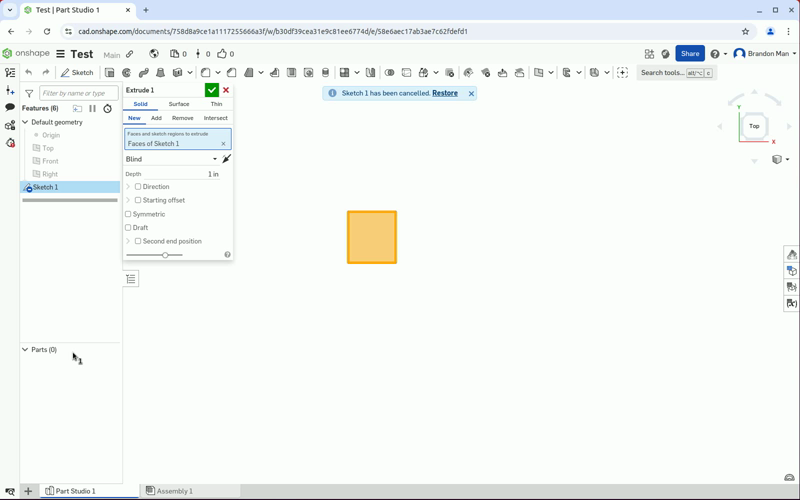
mouse_move(143, 106)
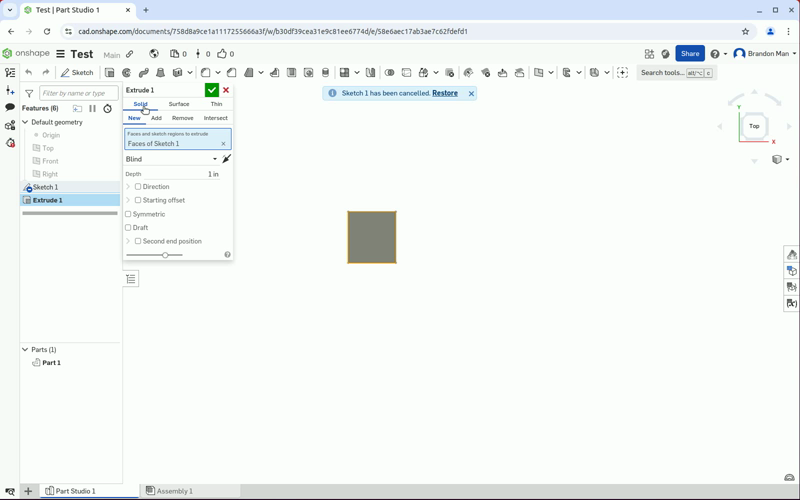
click(143, 106)
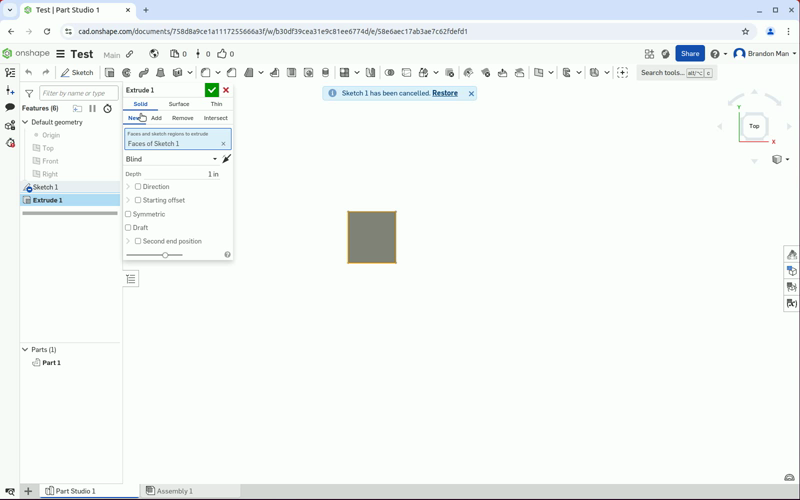
mouse_move(137, 120)
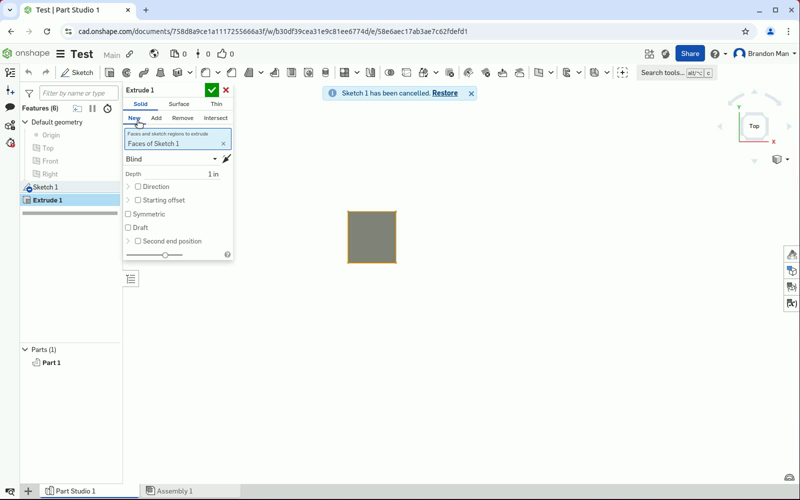
click(137, 120)
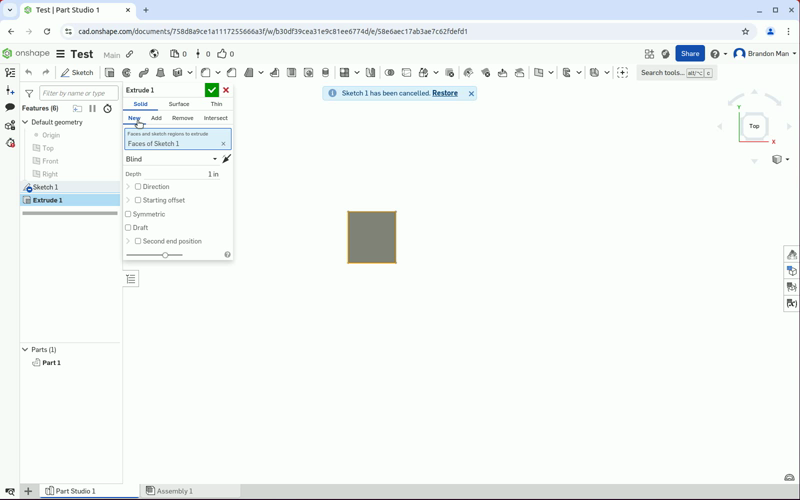
key(tab, 4)
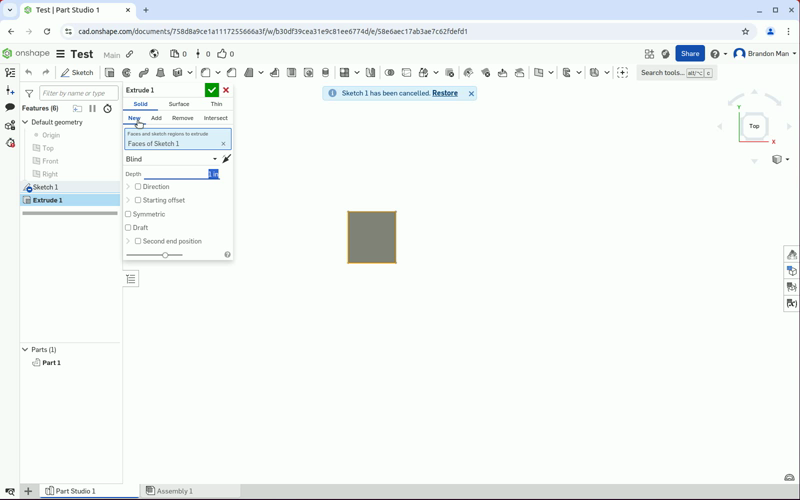
text(13.961)
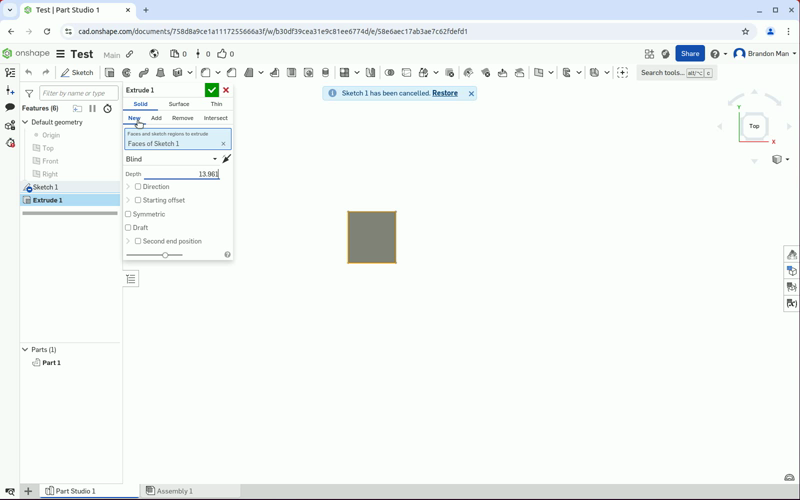
key(enter)
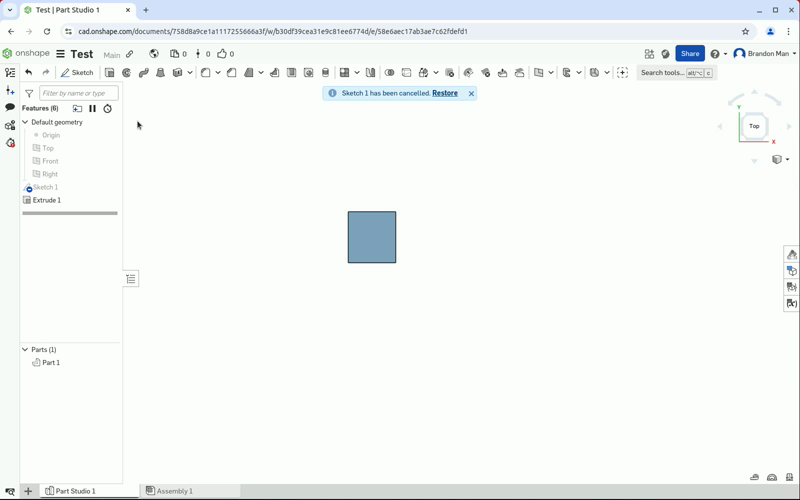
key(shift+h)
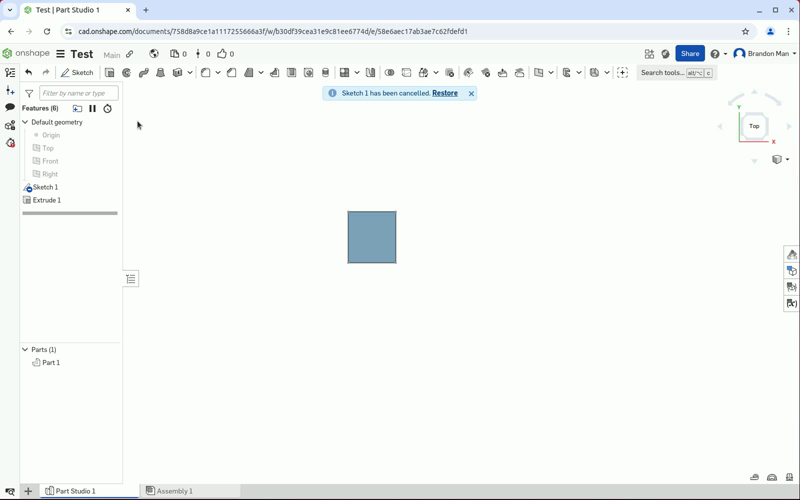
key(shift+h)
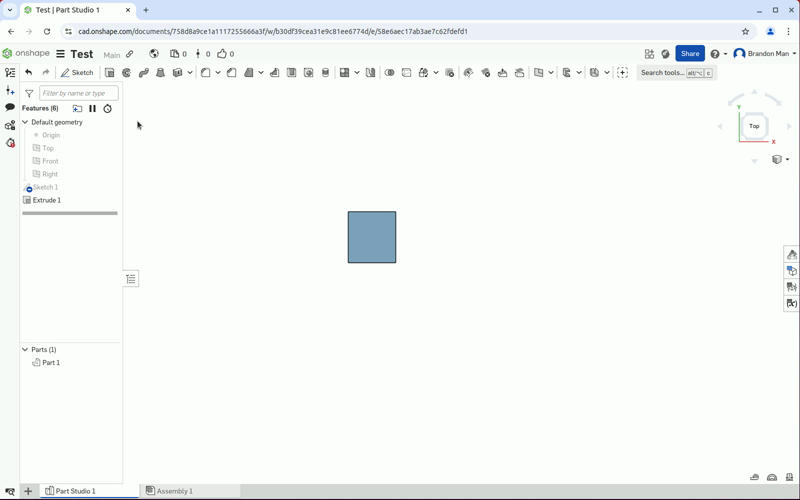
mouse_move(73, 189)
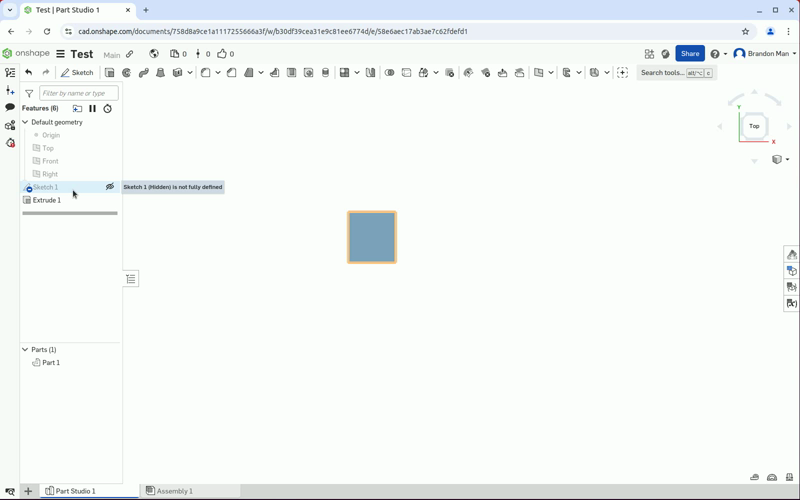
click(73, 189)
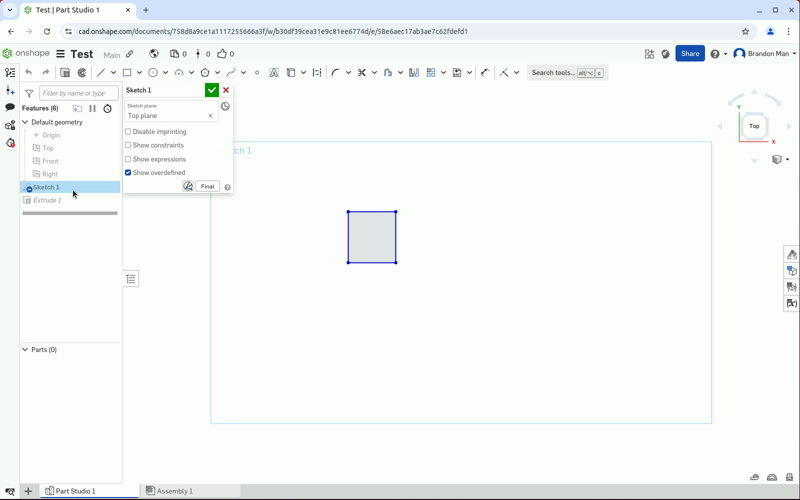
mouse_move(229, 92)
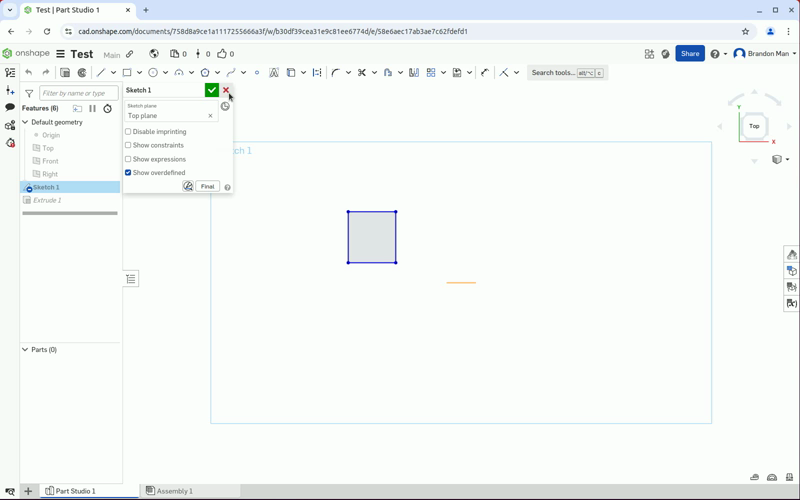
click(229, 92)
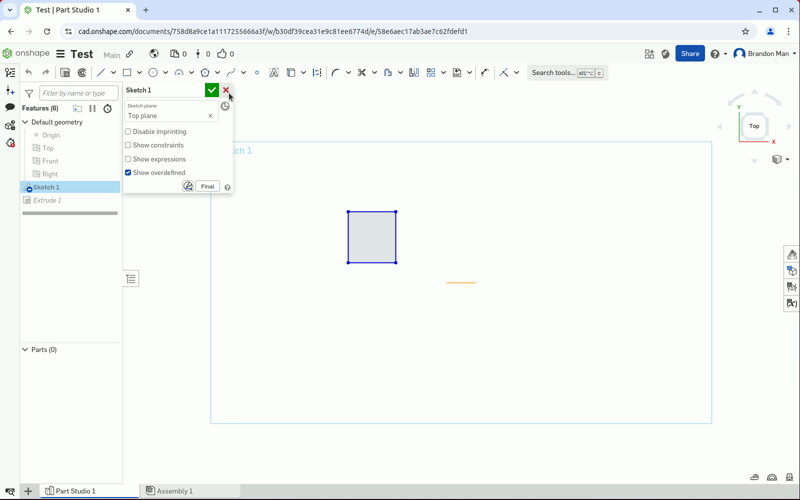
key(shift+s)
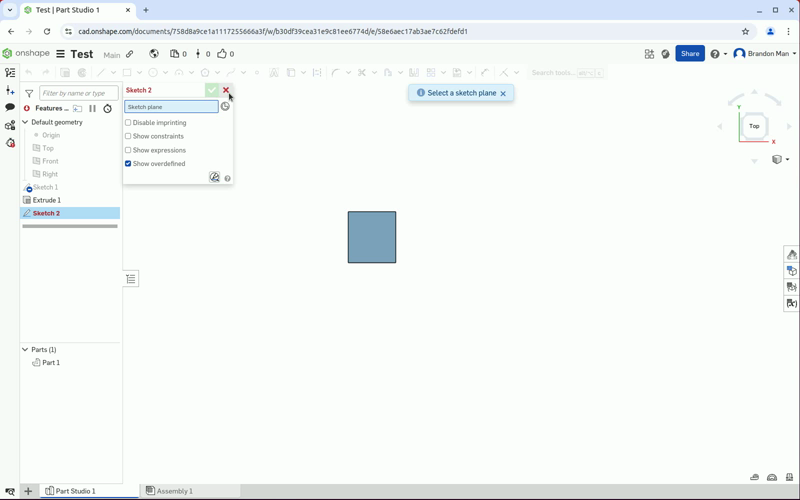
mouse_move(73, 150)
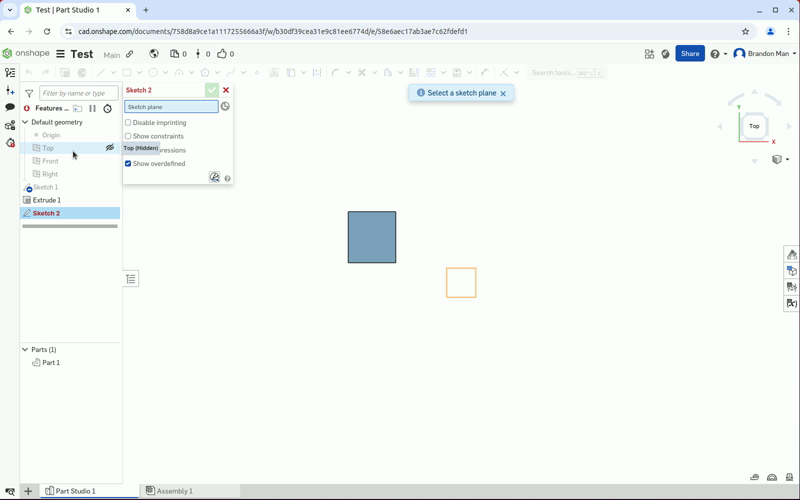
click(73, 150)
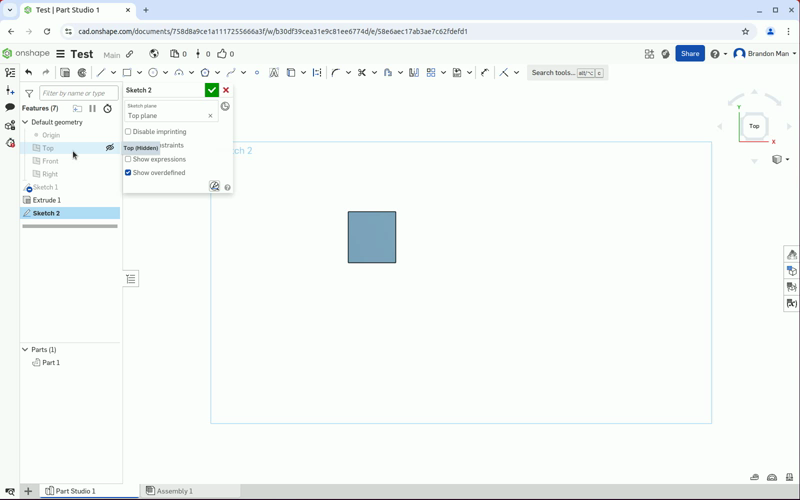
mouse_move(73, 352)
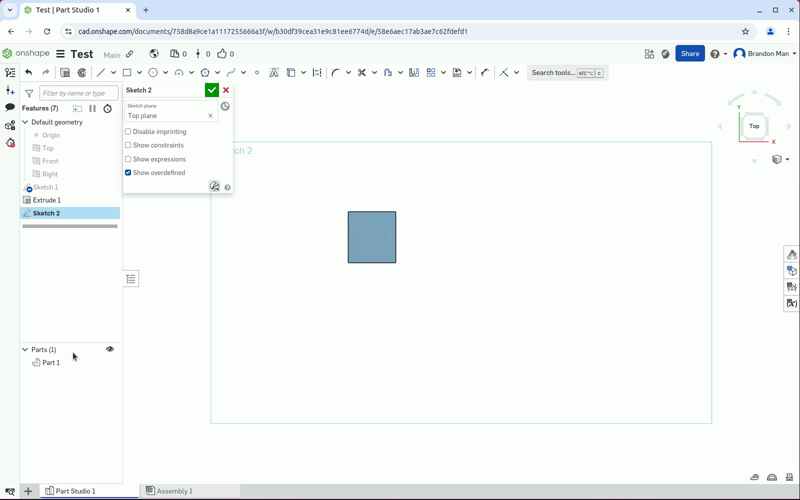
key(y)
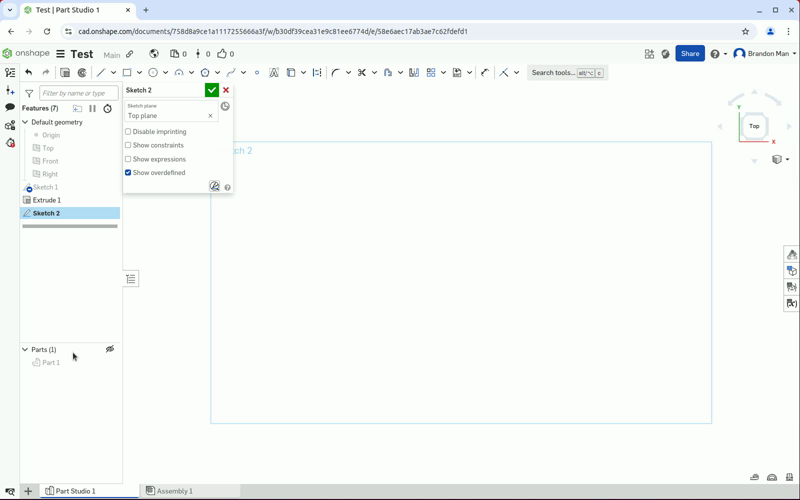
key(l)
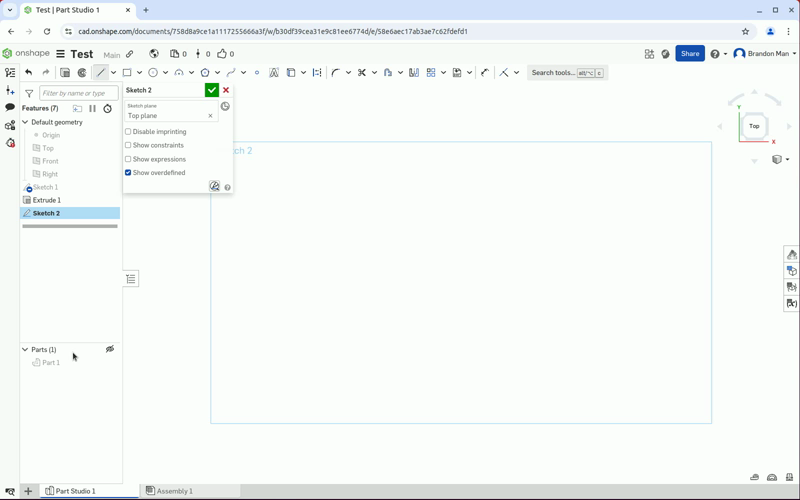
key_down(shift)
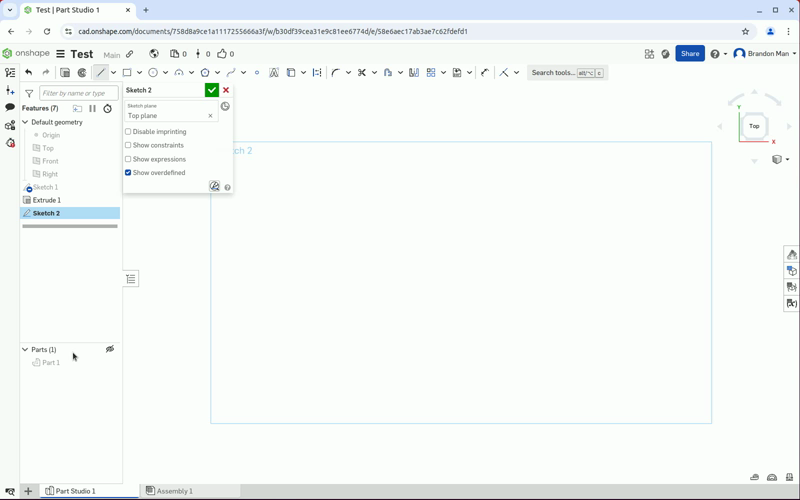
mouse_move(348, 353)
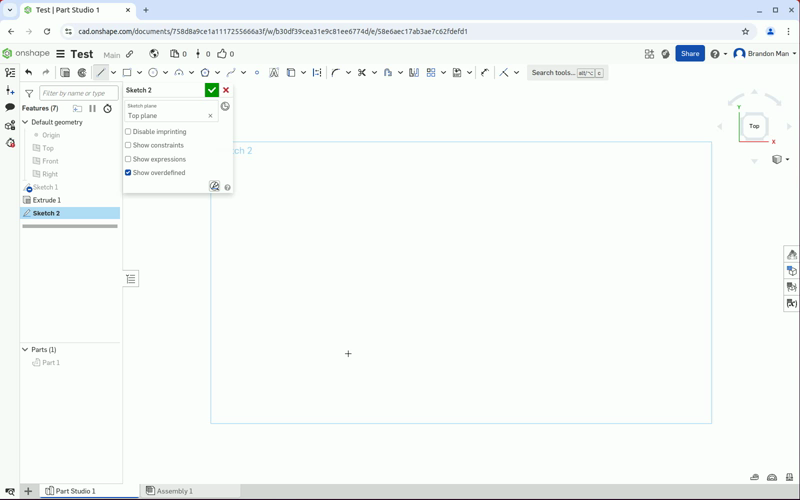
click(348, 353)
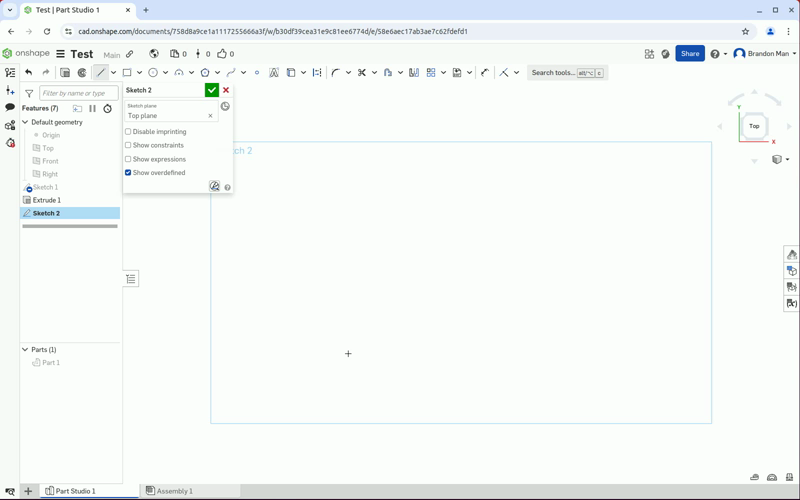
key_up(shift)
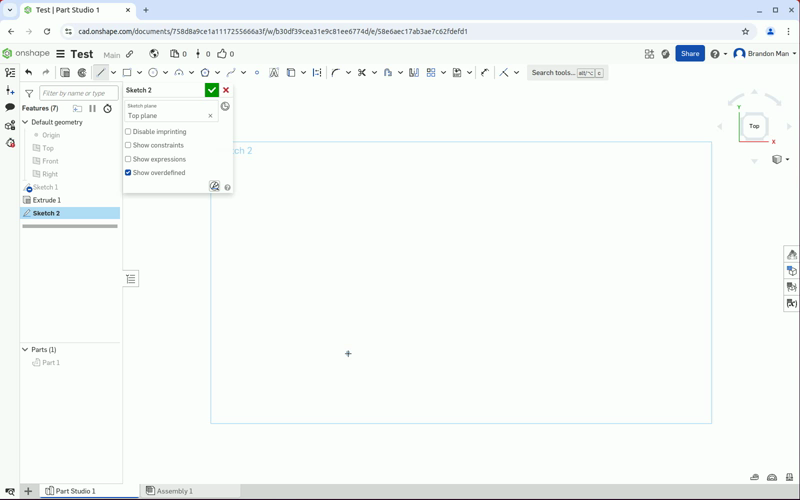
key_down(shift)
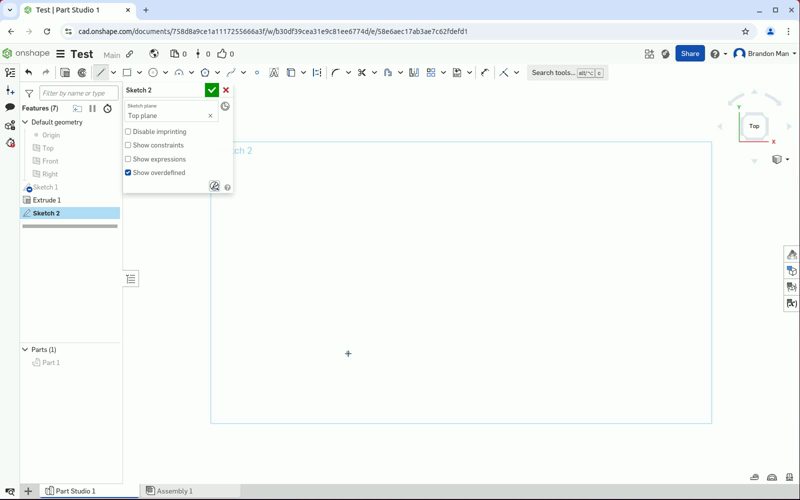
mouse_move(489, 353)
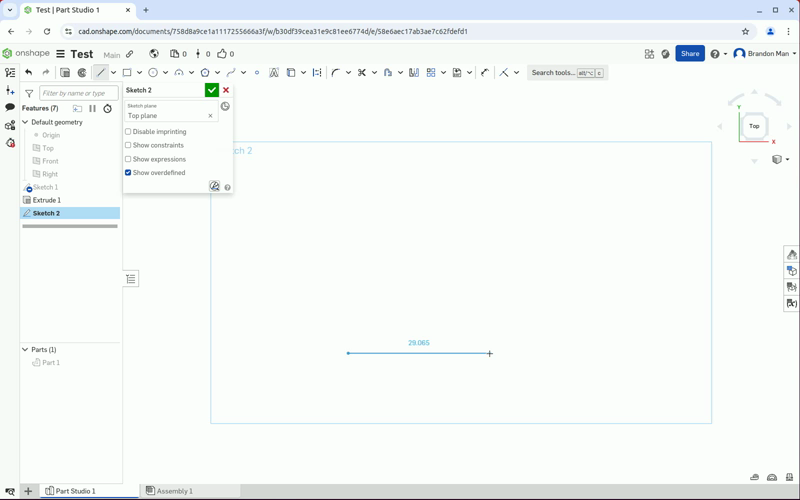
click(489, 353)
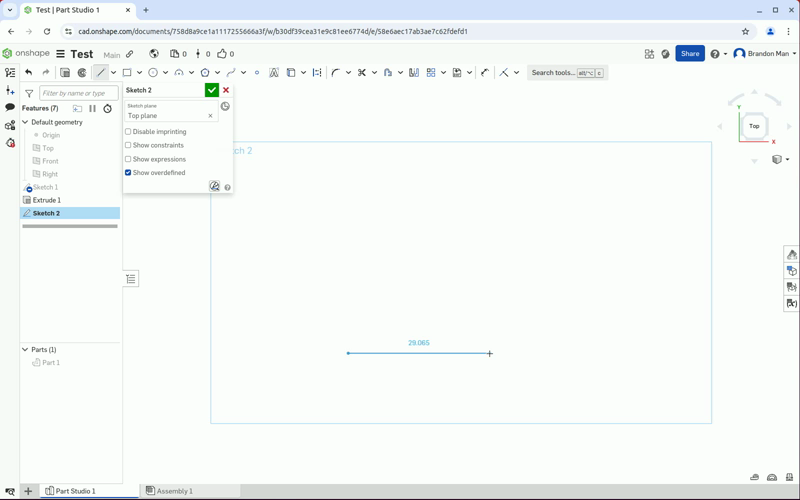
key_up(shift)
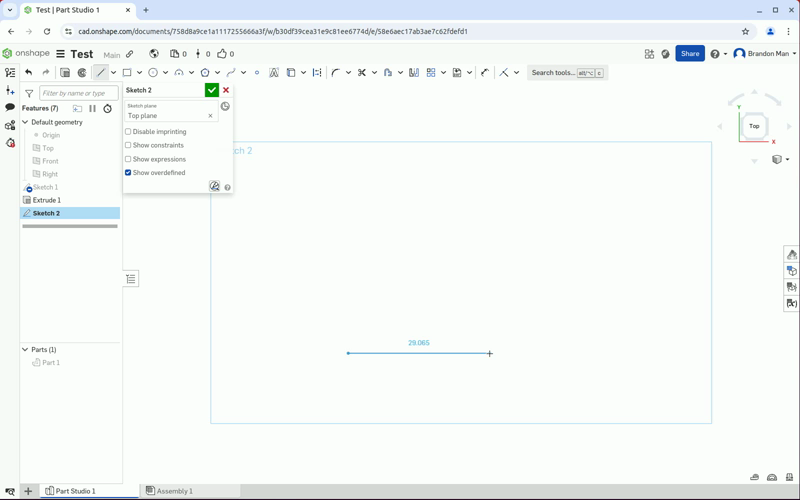
key_down(shift)
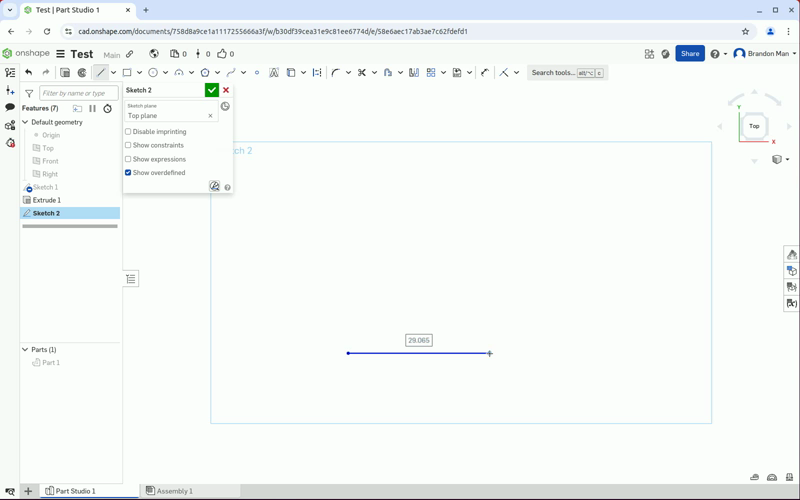
mouse_move(550, 353)
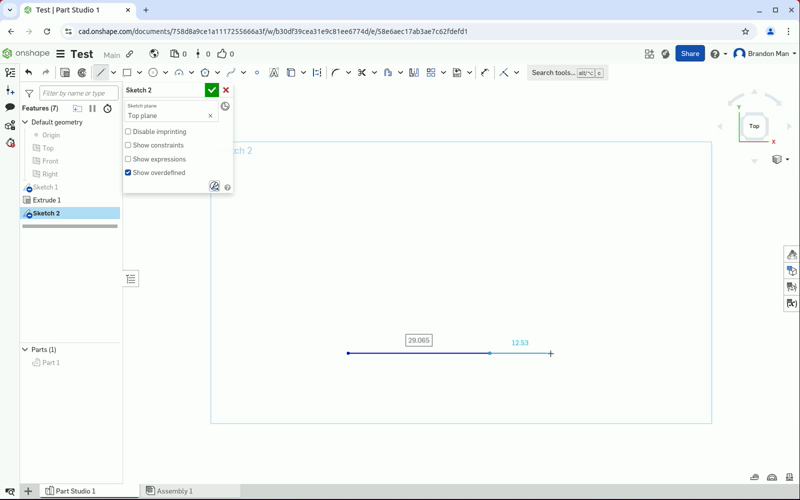
click(550, 353)
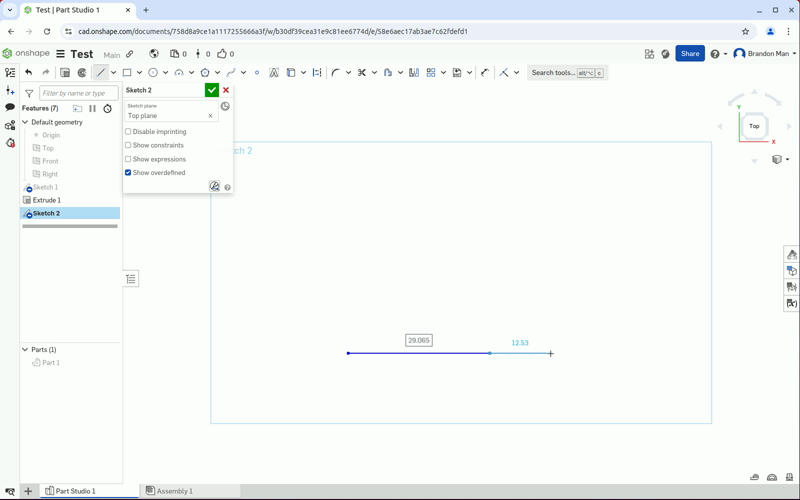
key_up(shift)
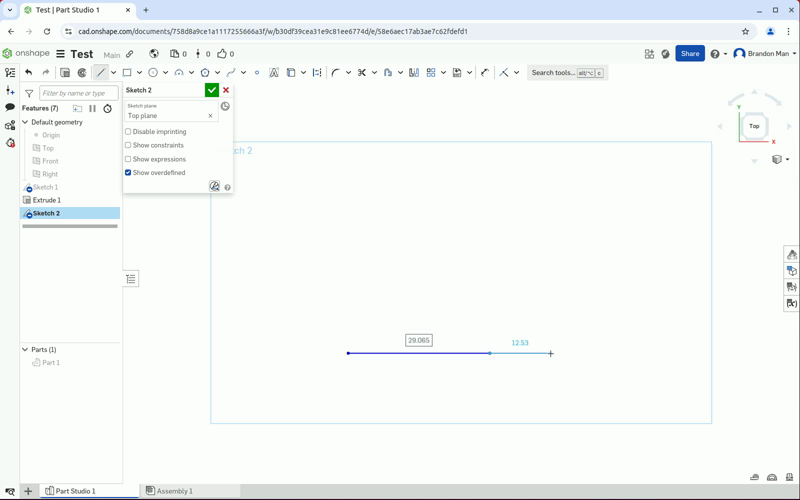
key_down(shift)
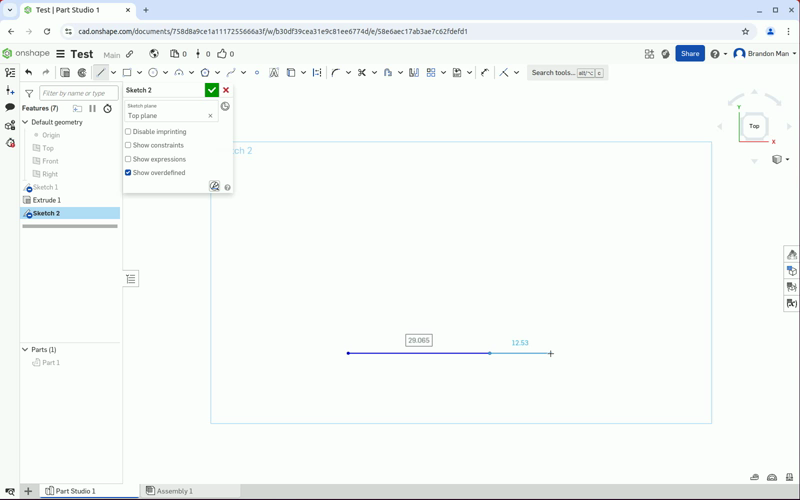
mouse_move(580, 353)
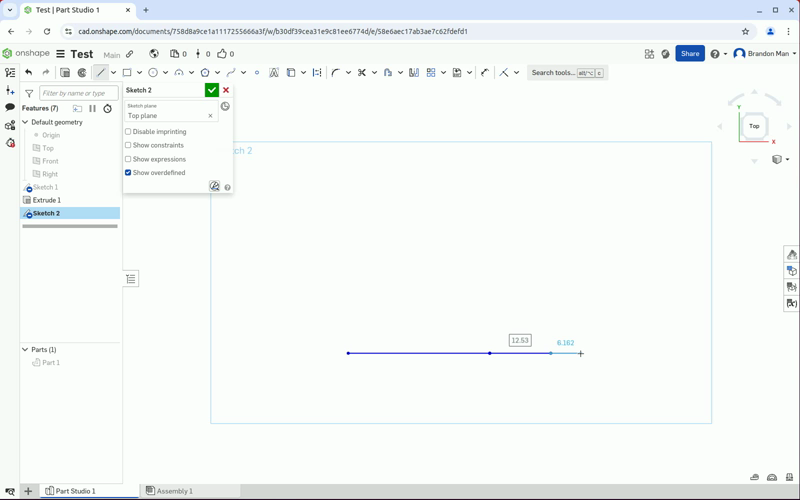
mouse_move(572, 353)
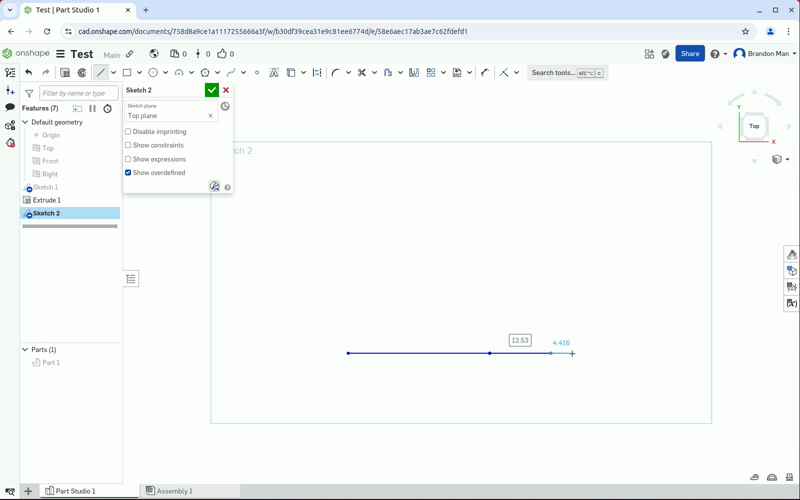
click(572, 353)
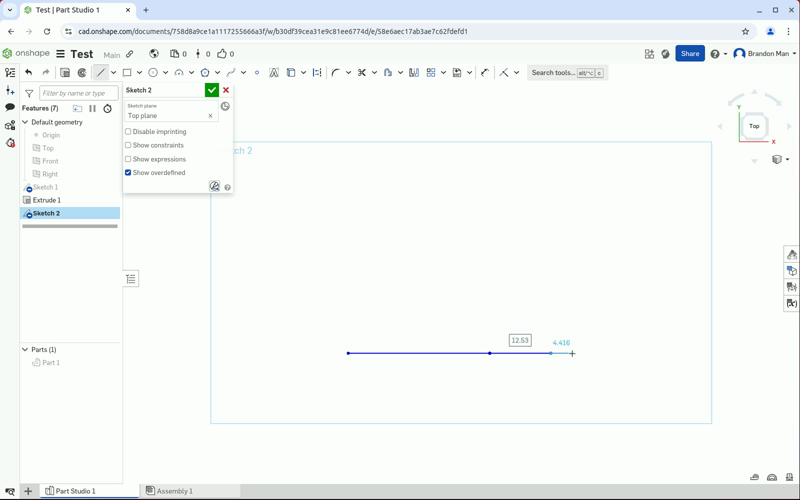
key_up(shift)
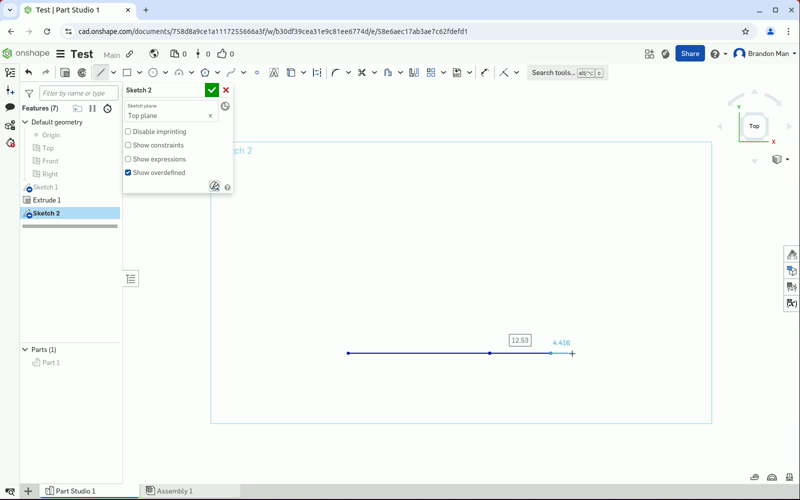
key_down(shift)
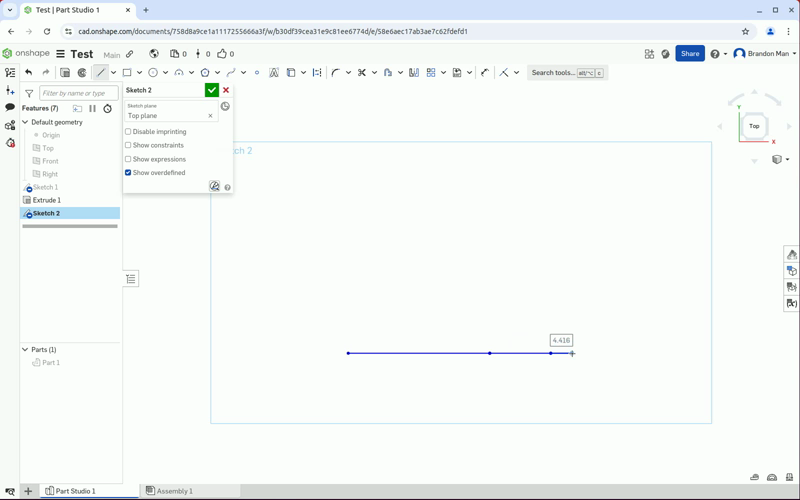
mouse_move(589, 353)
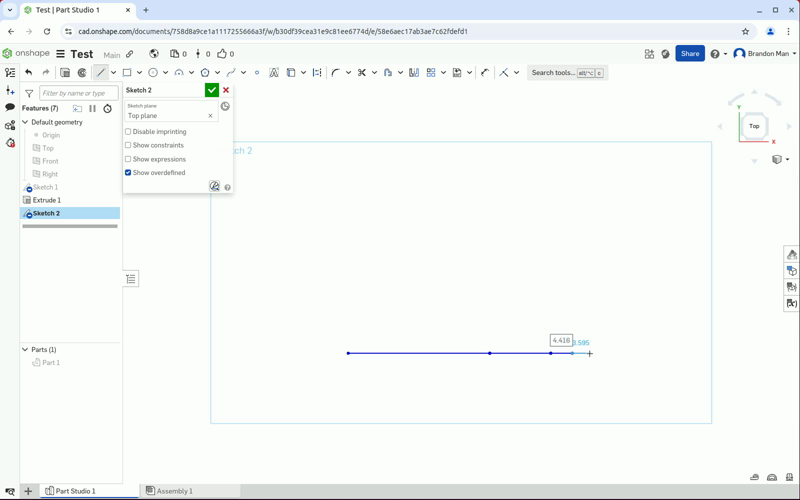
mouse_move(572, 308)
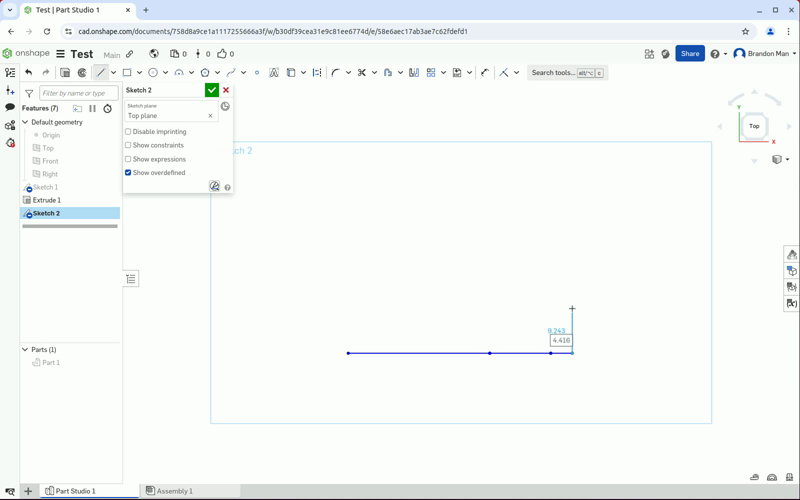
click(572, 308)
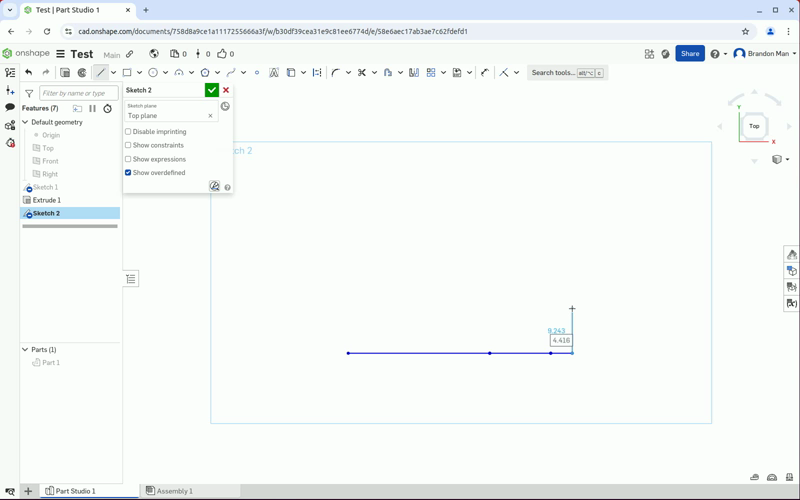
key_up(shift)
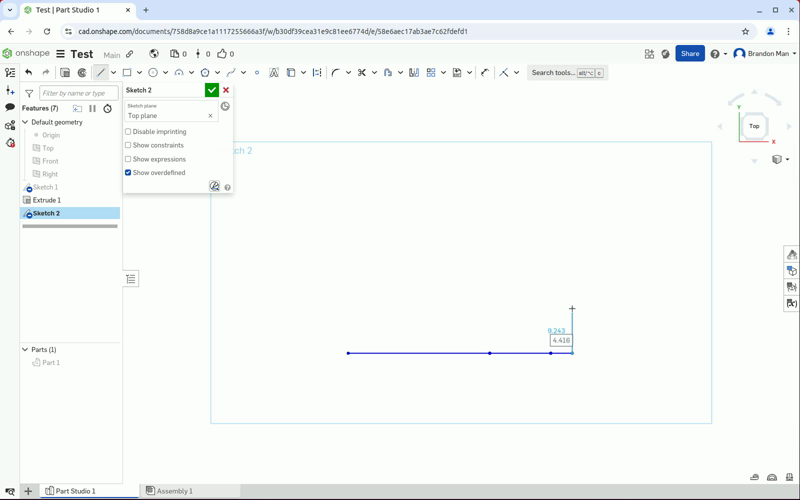
key_down(shift)
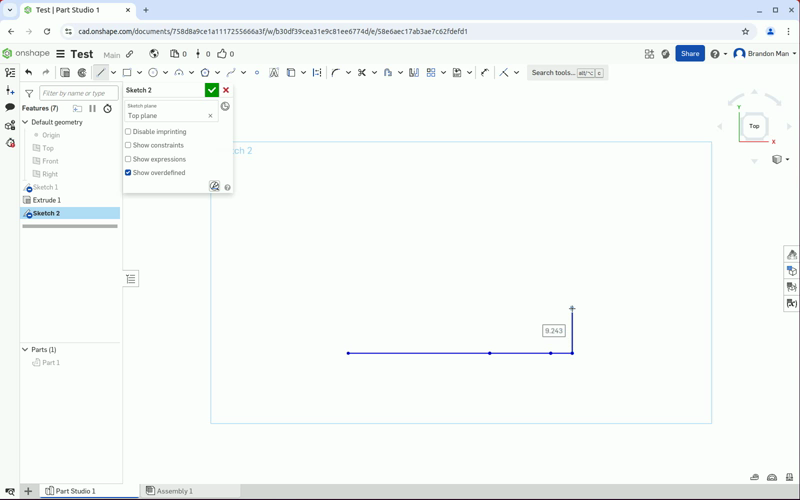
mouse_move(589, 308)
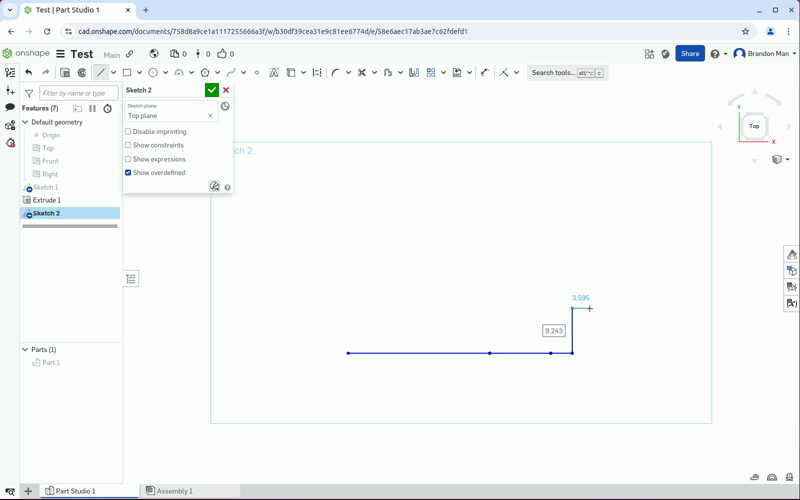
mouse_move(567, 308)
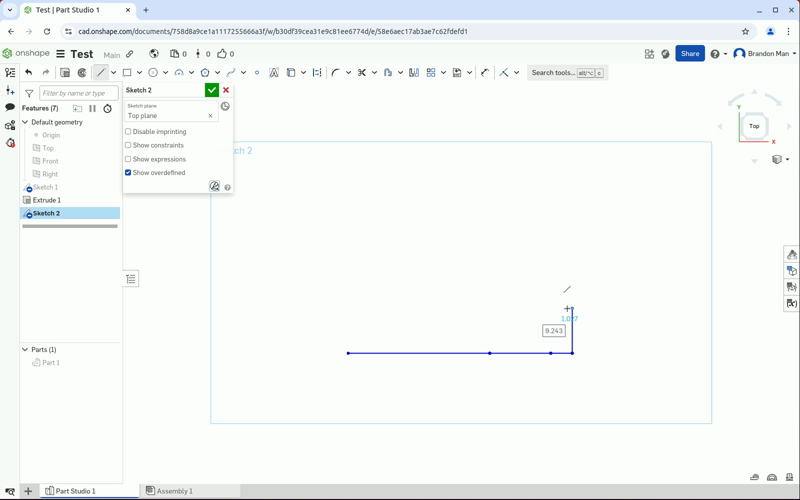
scroll(6)
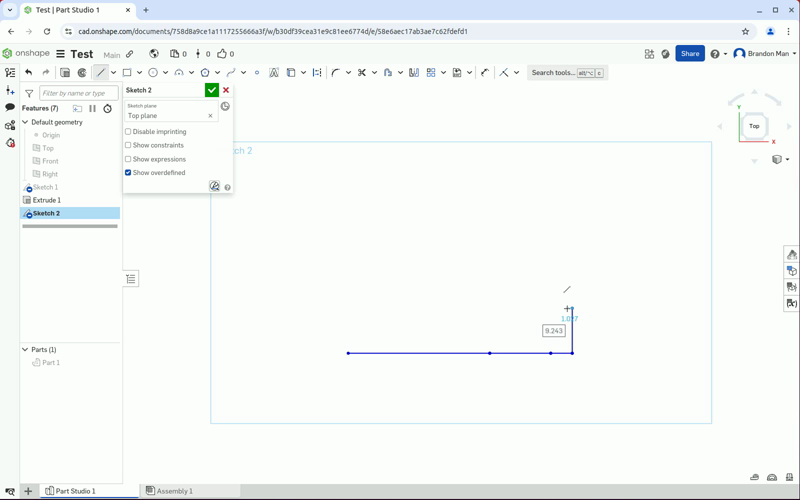
scroll(6)
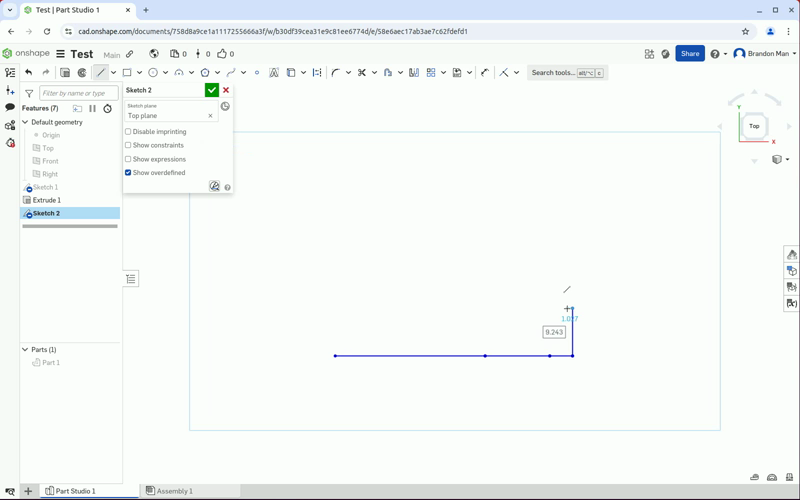
scroll(6)
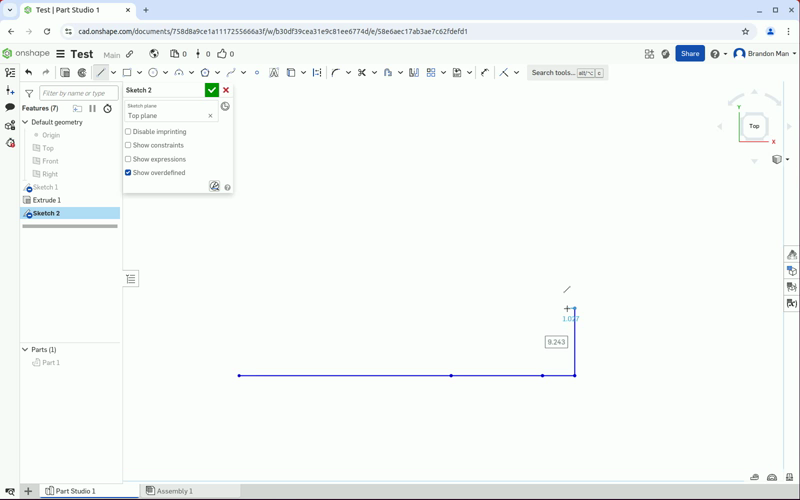
scroll(6)
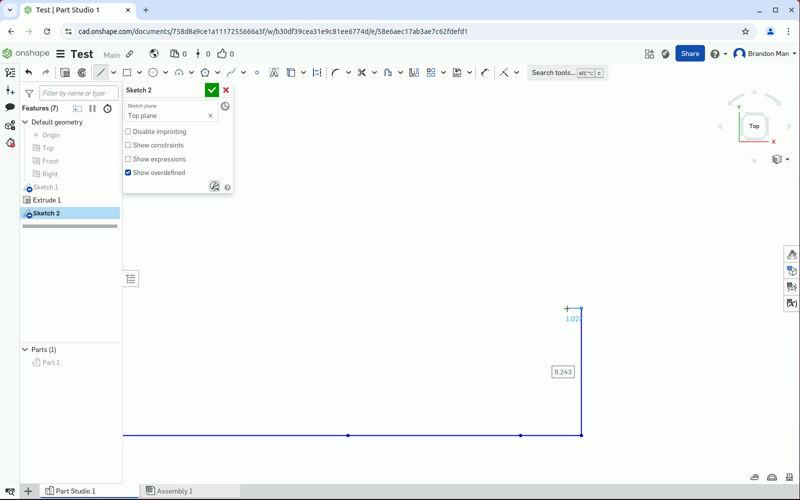
scroll(6)
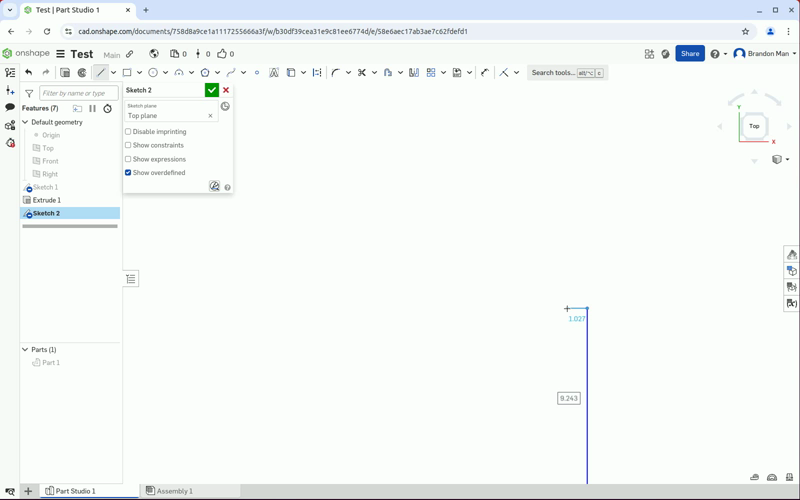
scroll(6)
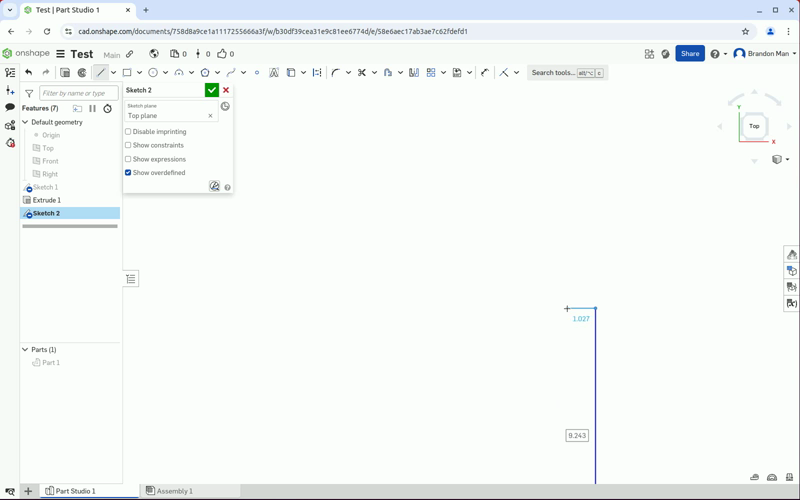
scroll(6)
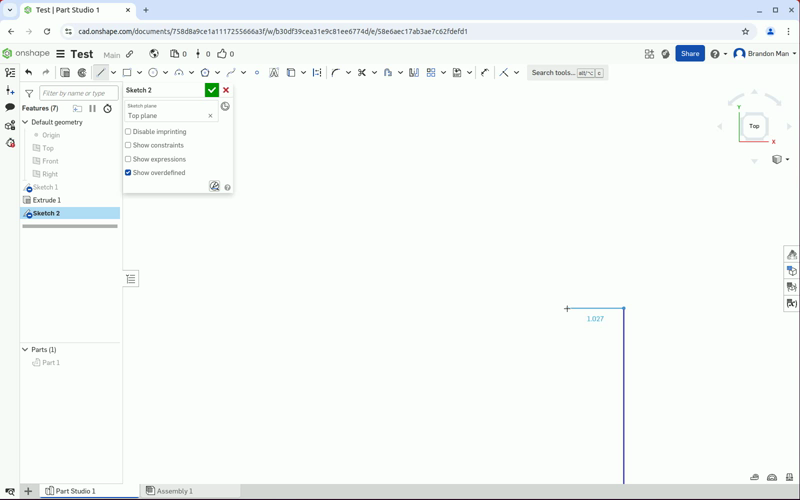
click(567, 308)
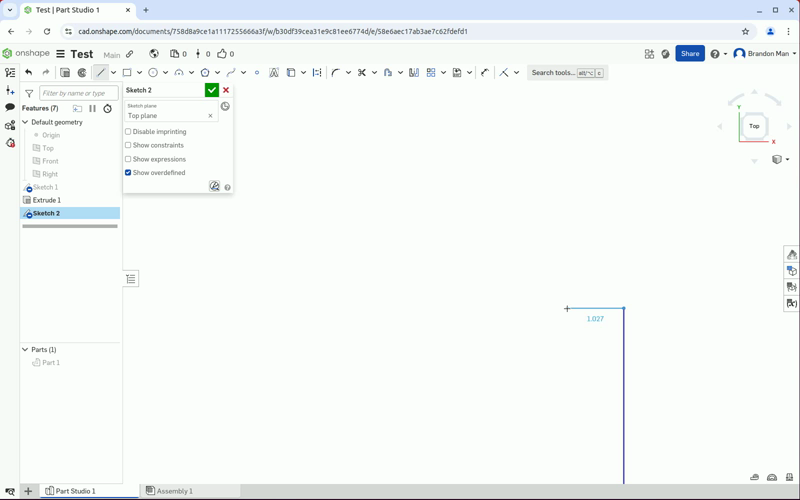
scroll(-6)
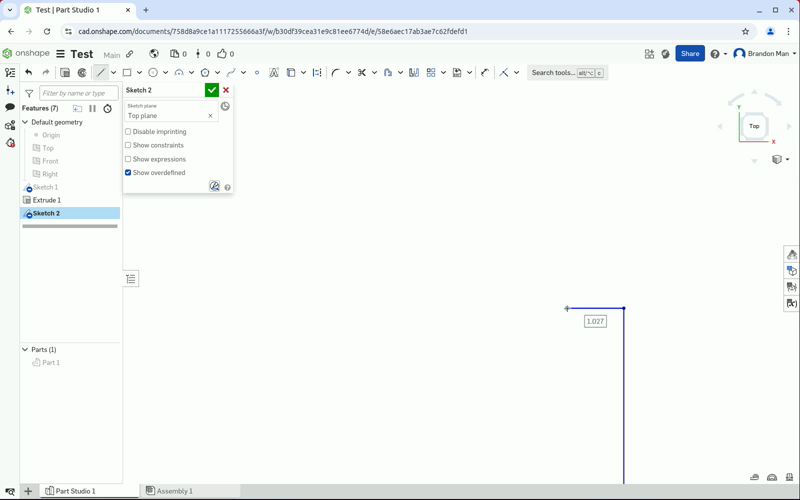
scroll(-6)
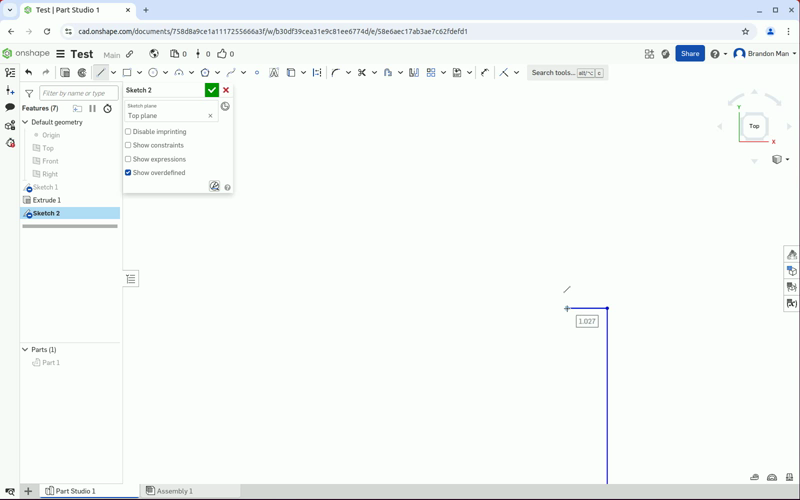
scroll(-6)
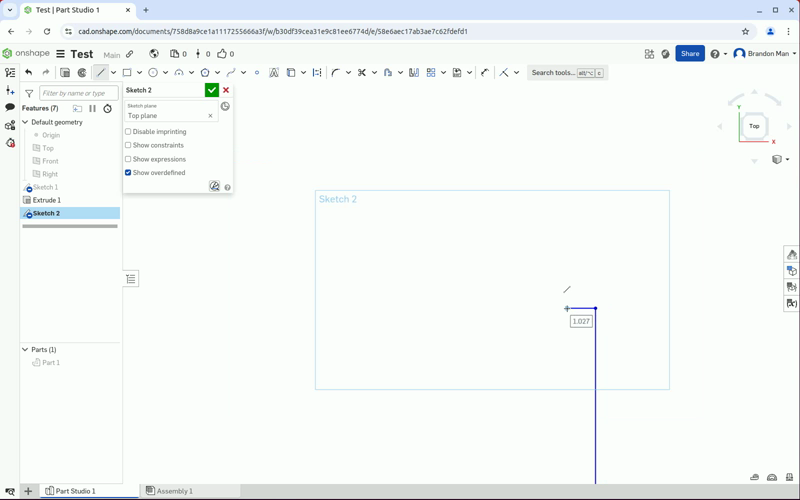
scroll(-6)
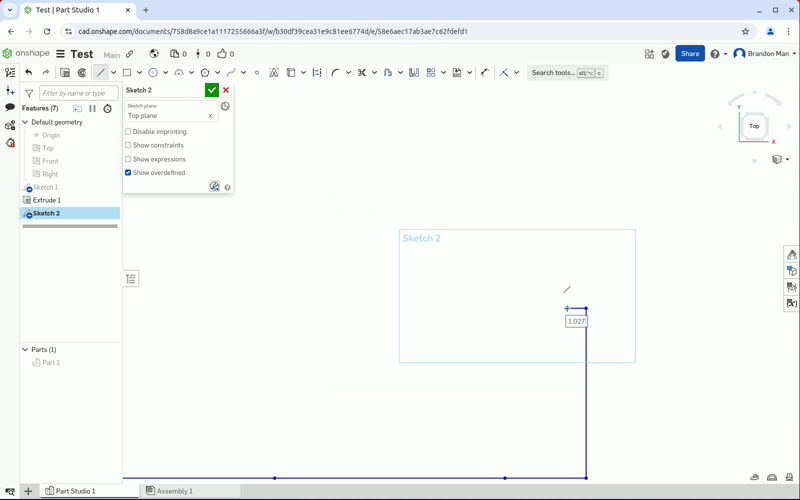
scroll(-6)
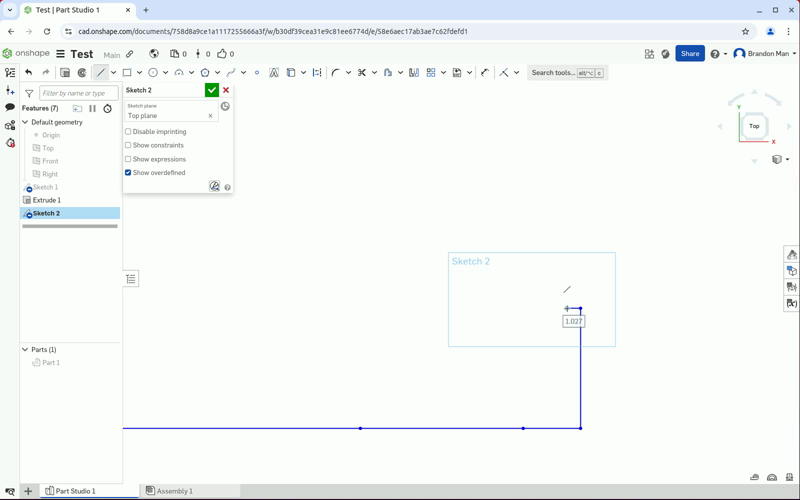
scroll(-6)
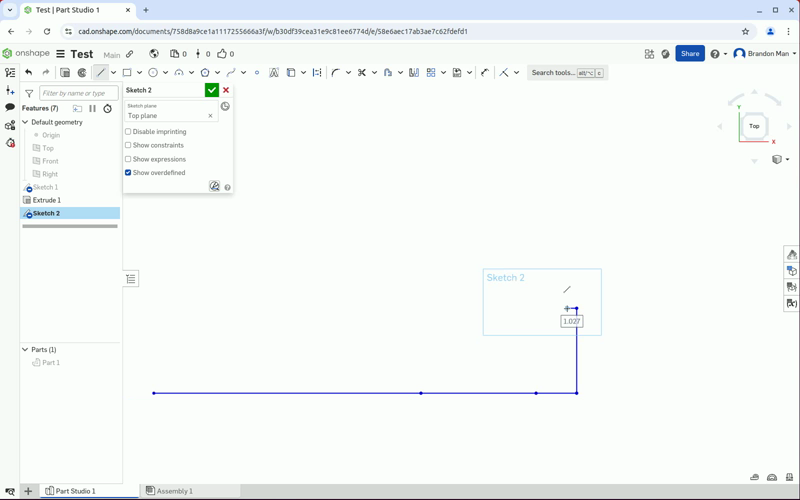
scroll(-6)
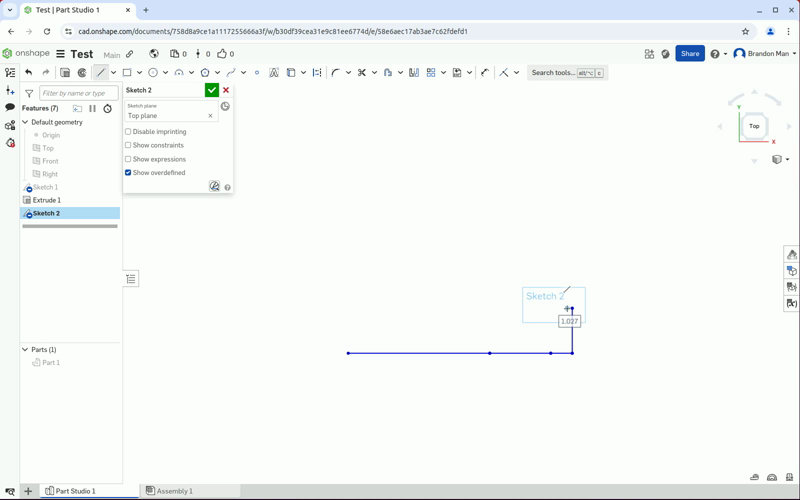
key_up(shift)
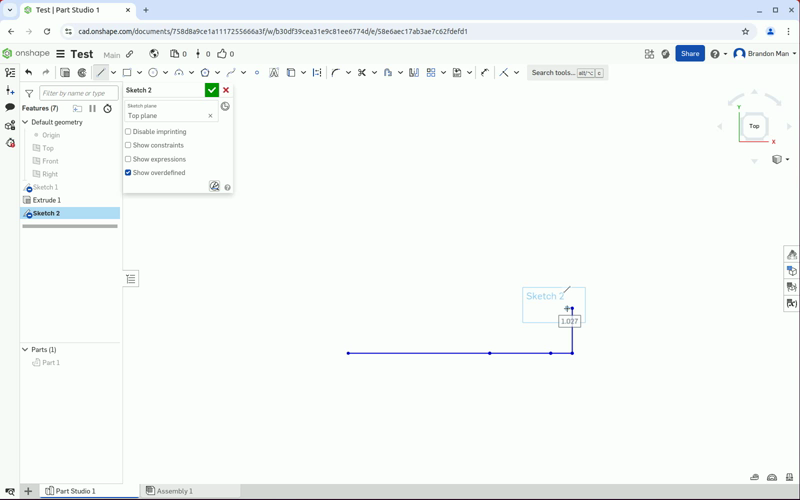
key_down(shift)
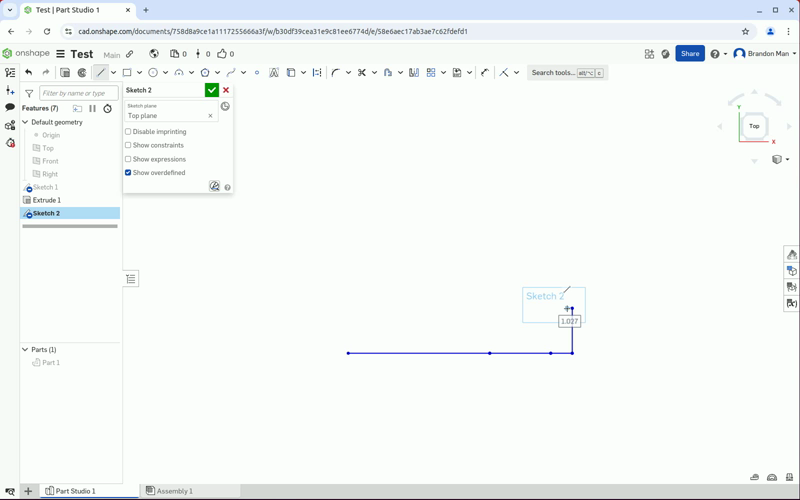
mouse_move(589, 308)
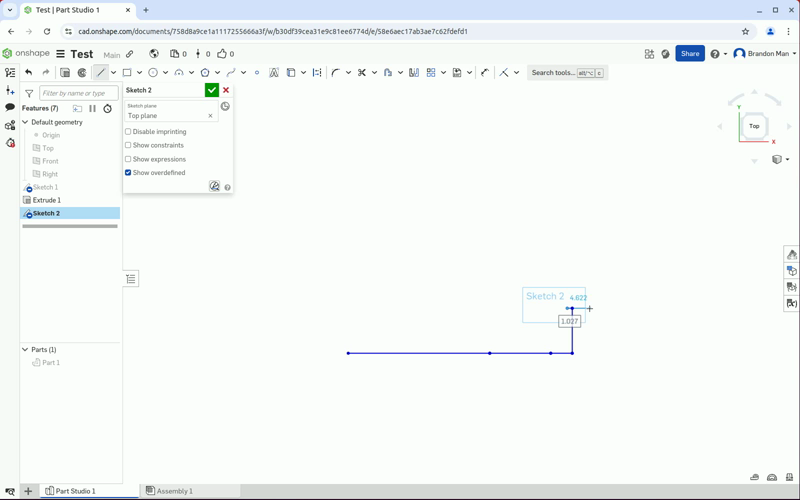
mouse_move(567, 256)
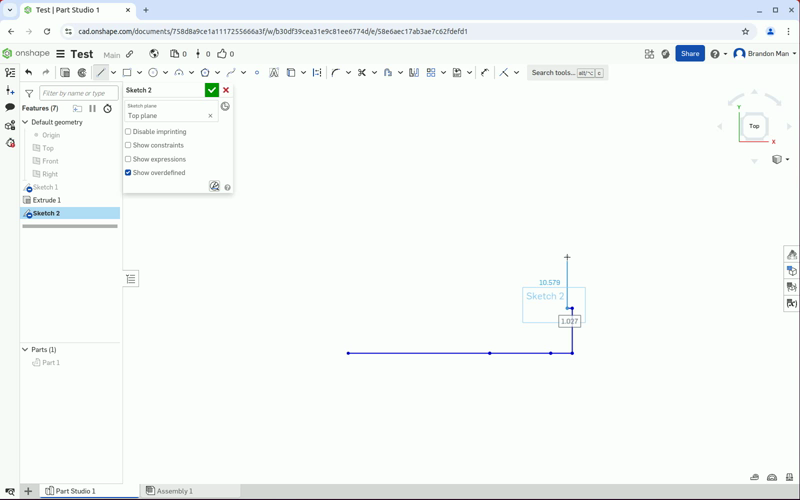
click(567, 256)
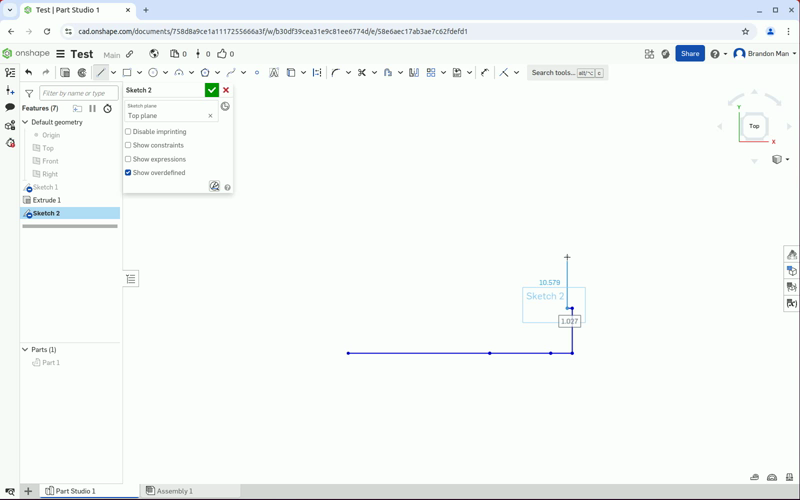
key_up(shift)
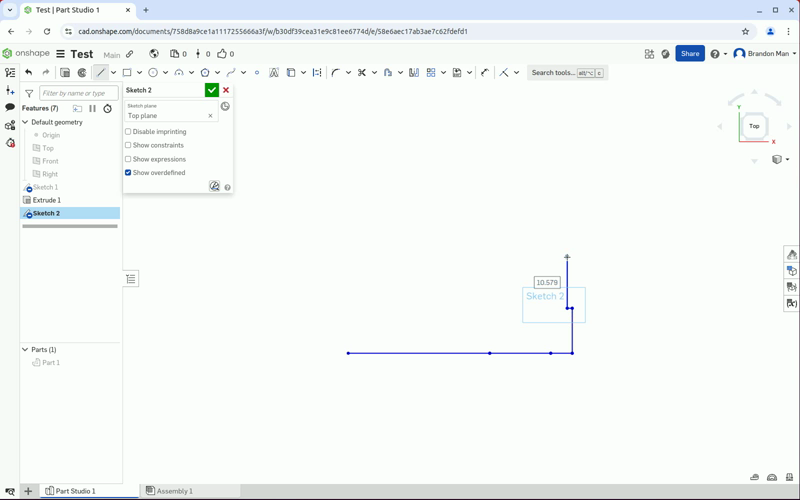
key_down(shift)
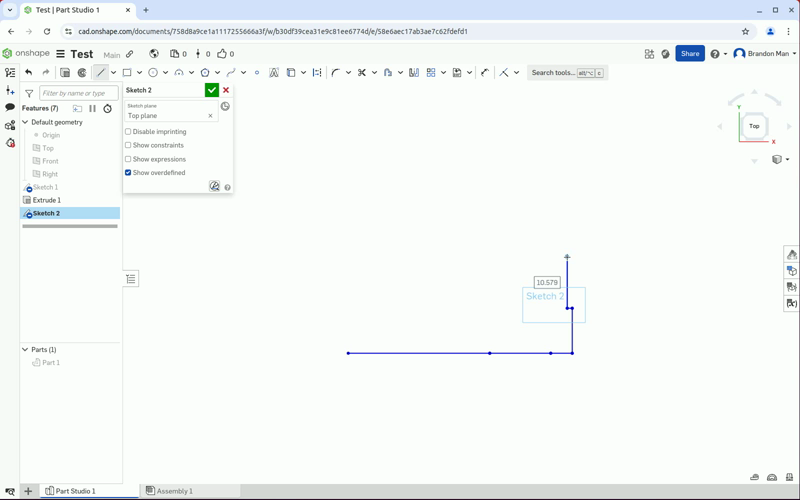
mouse_move(589, 256)
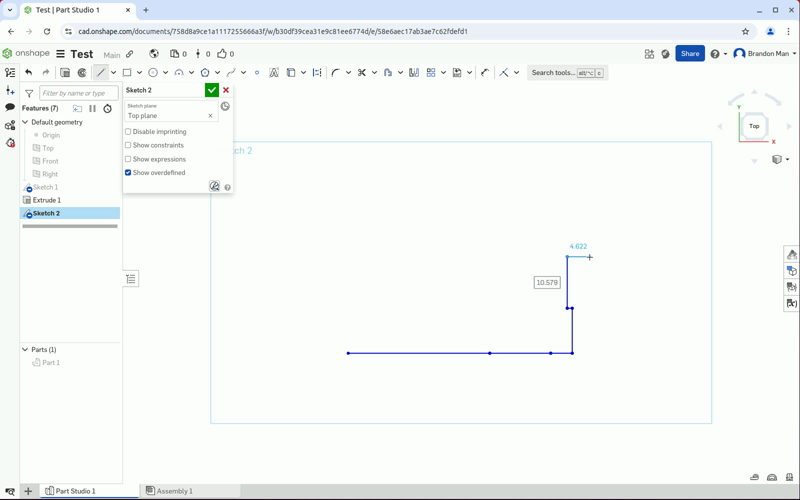
mouse_move(572, 256)
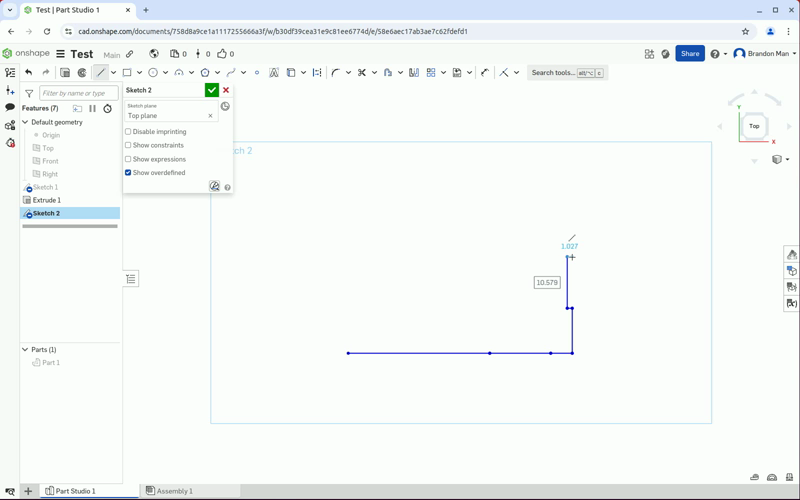
scroll(6)
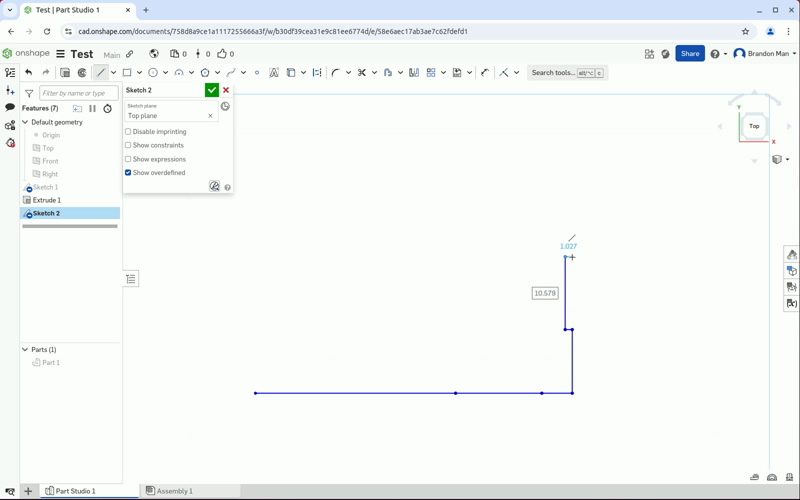
scroll(6)
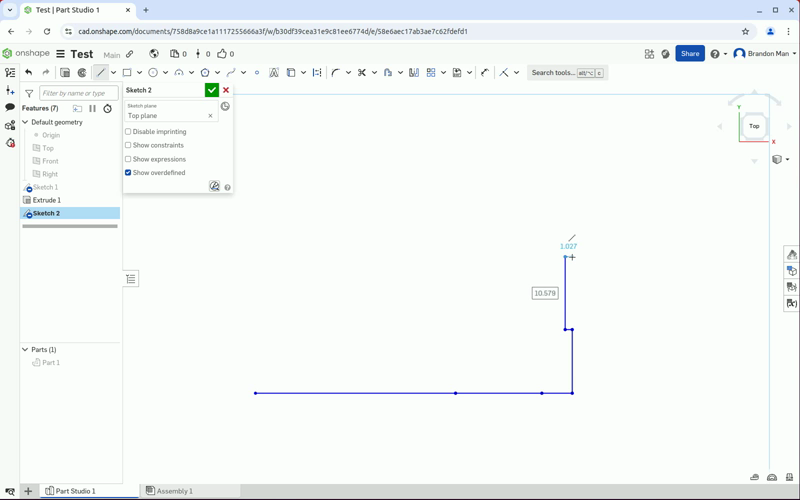
scroll(6)
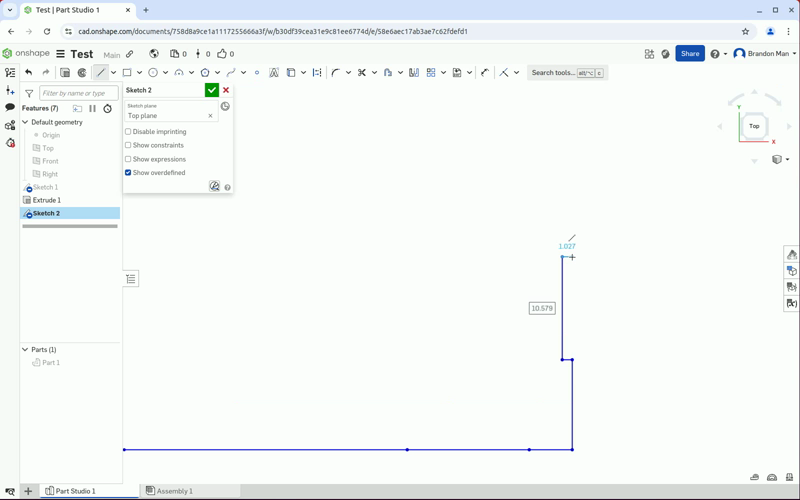
scroll(6)
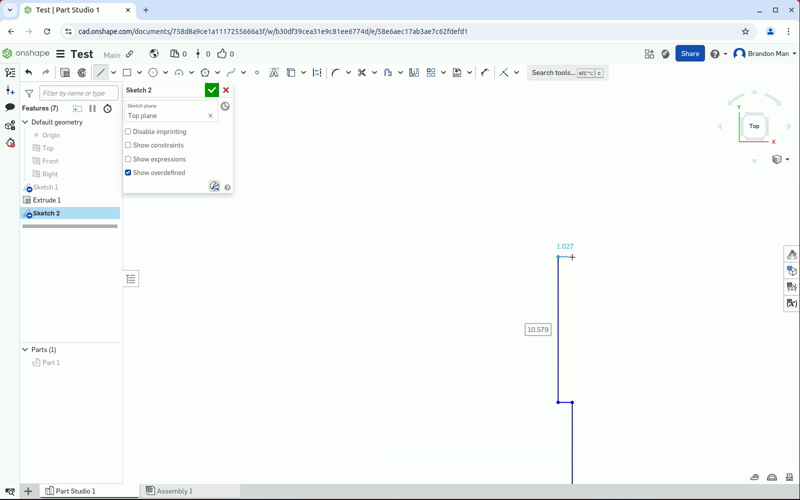
scroll(6)
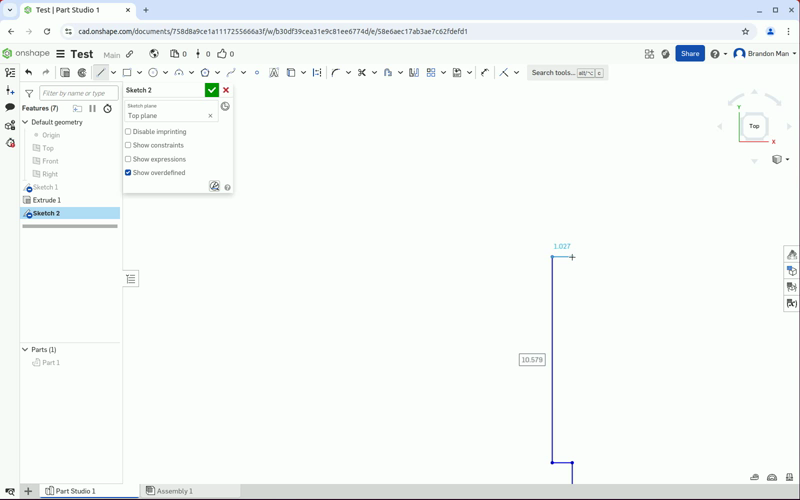
scroll(6)
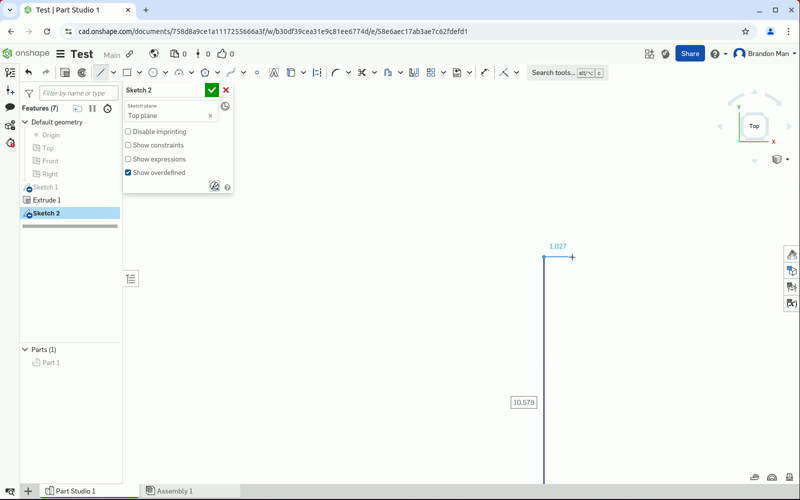
scroll(6)
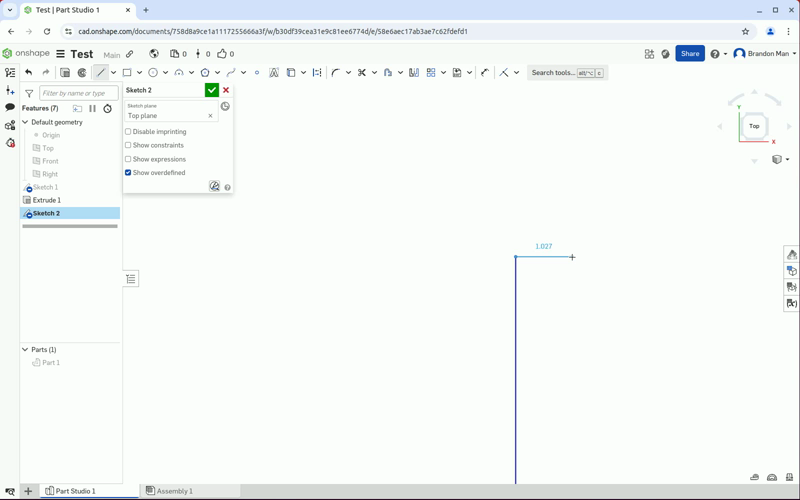
click(572, 256)
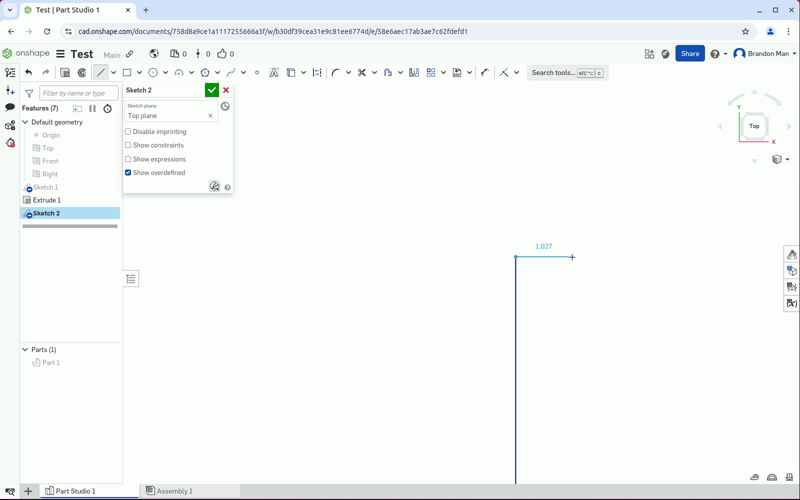
scroll(-6)
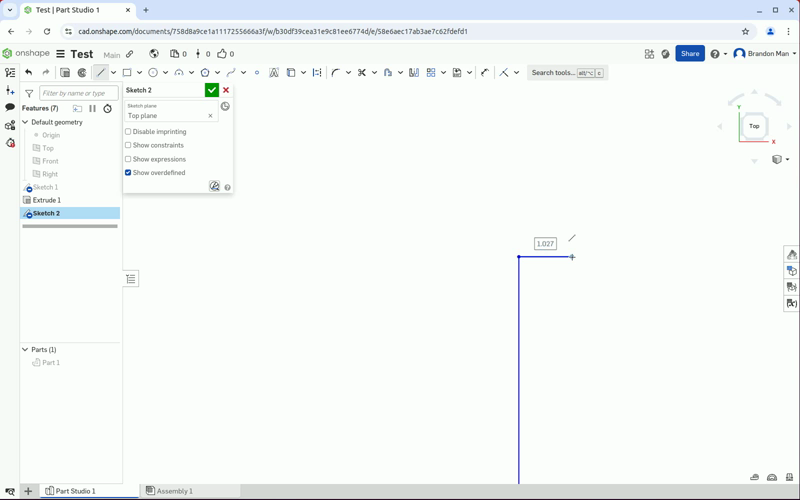
scroll(-6)
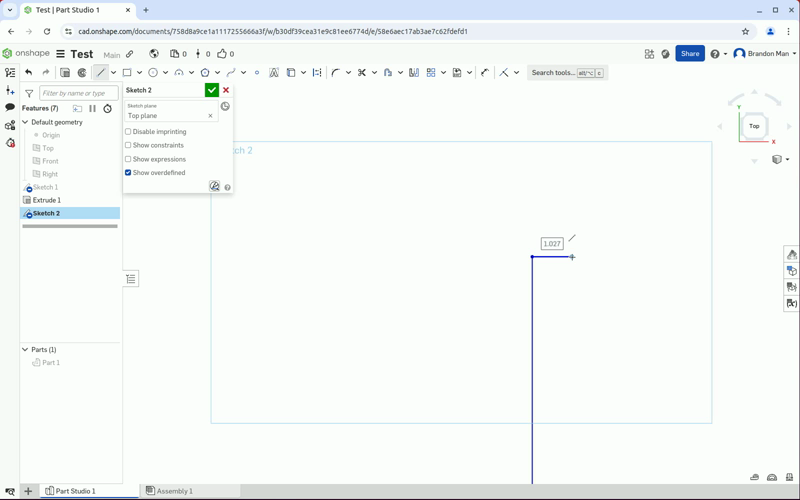
scroll(-6)
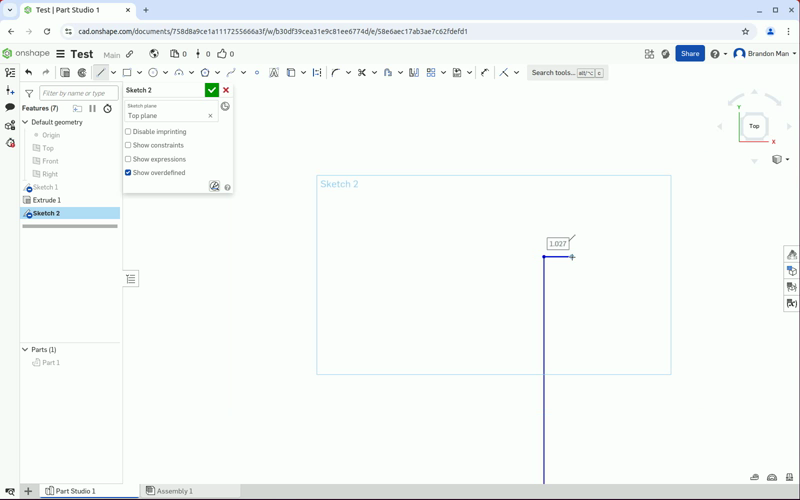
scroll(-6)
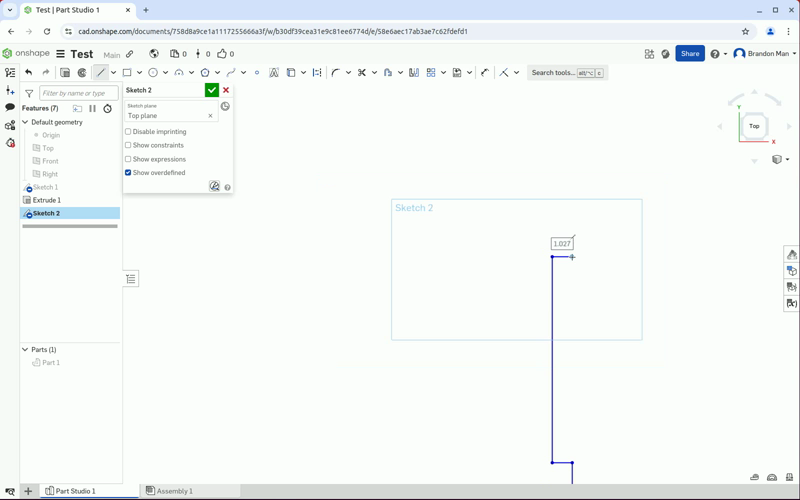
scroll(-6)
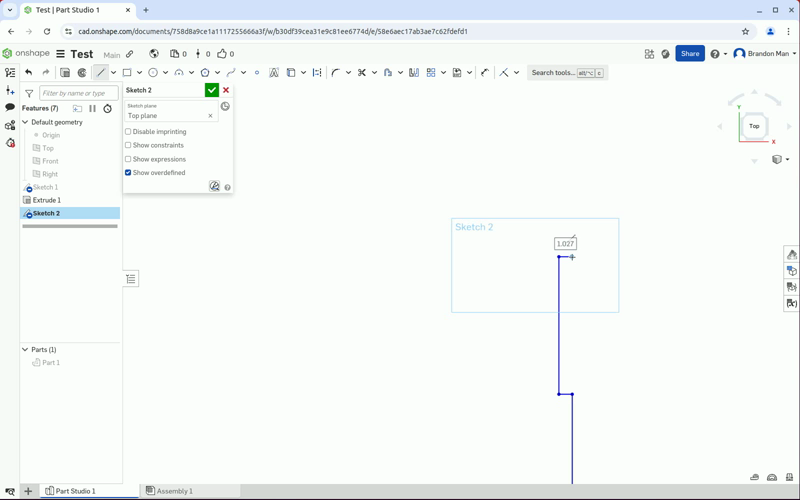
scroll(-6)
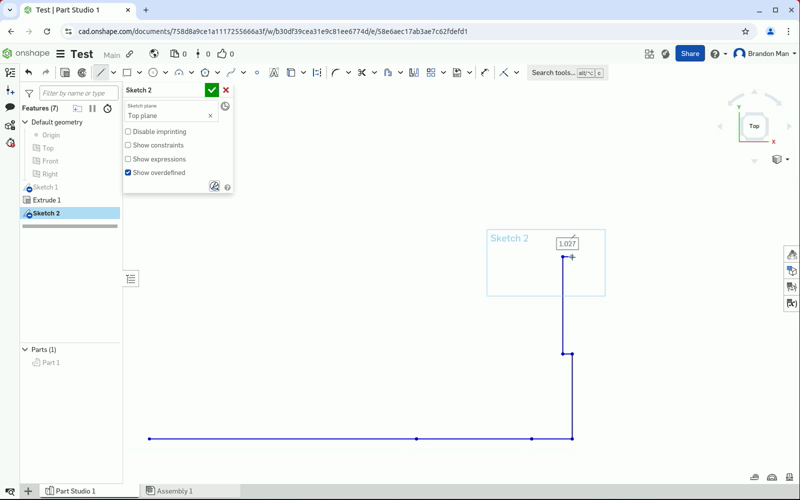
scroll(-6)
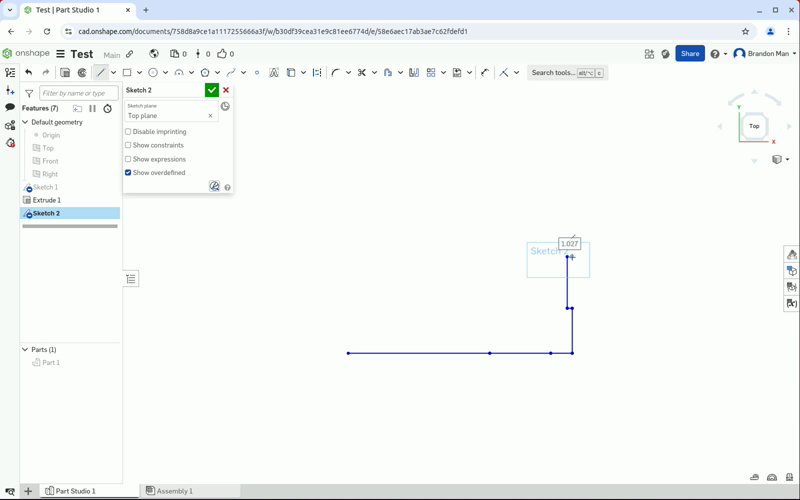
key_up(shift)
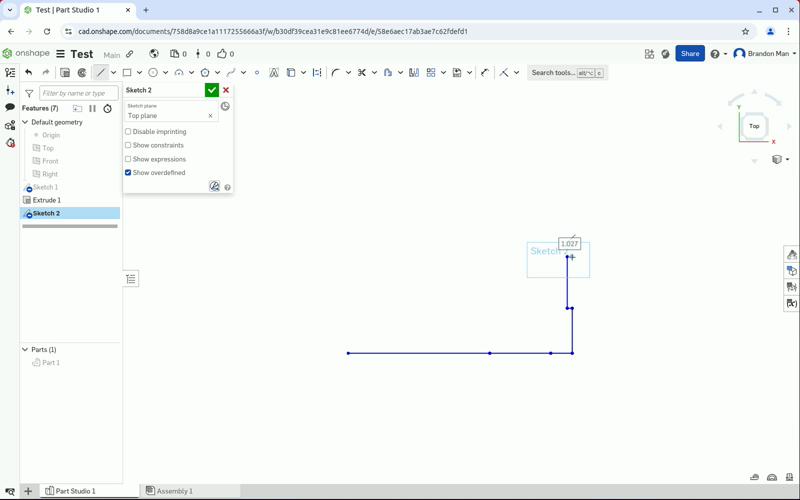
key_down(shift)
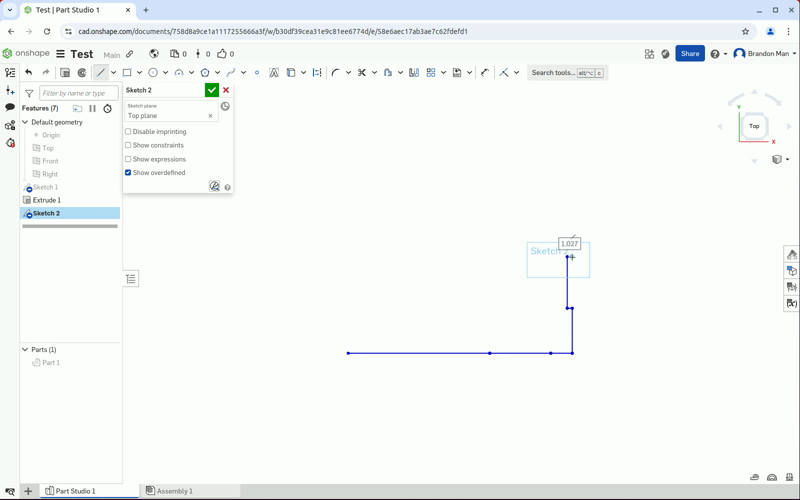
mouse_move(589, 256)
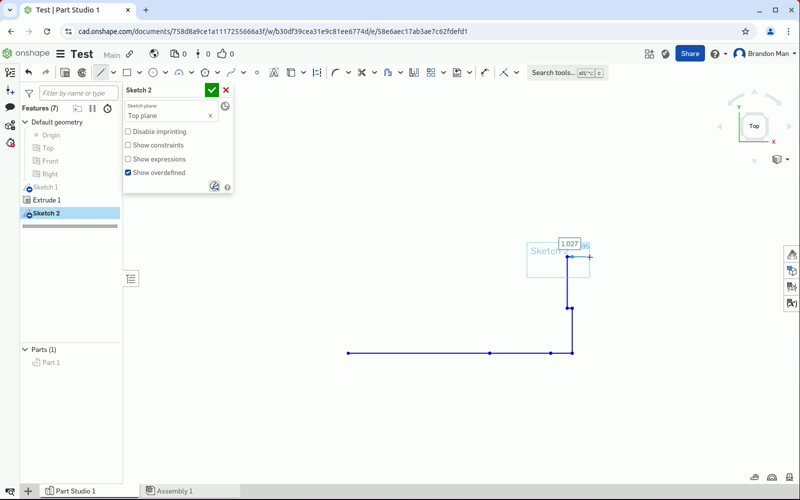
mouse_move(572, 214)
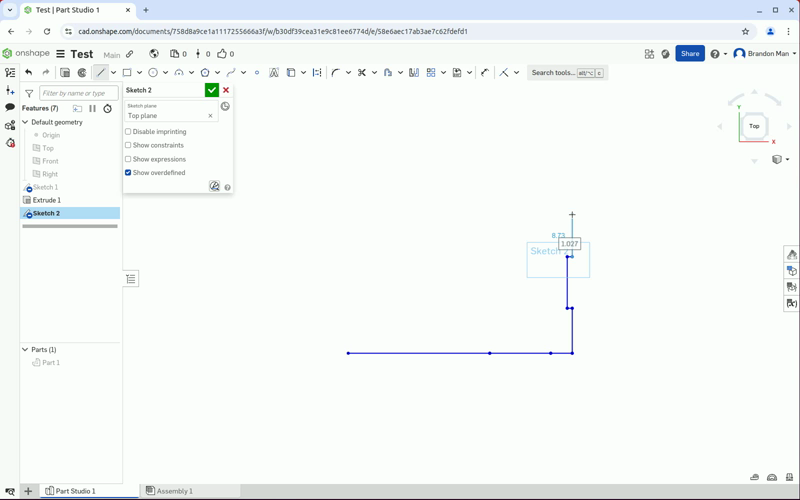
click(572, 214)
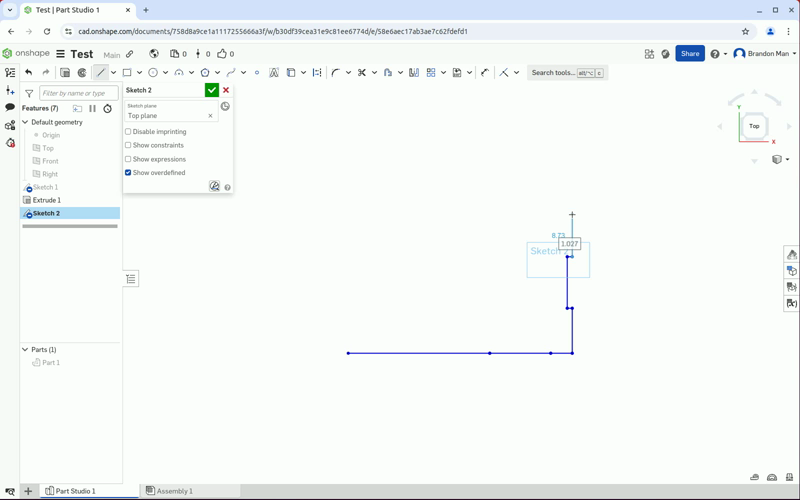
key_up(shift)
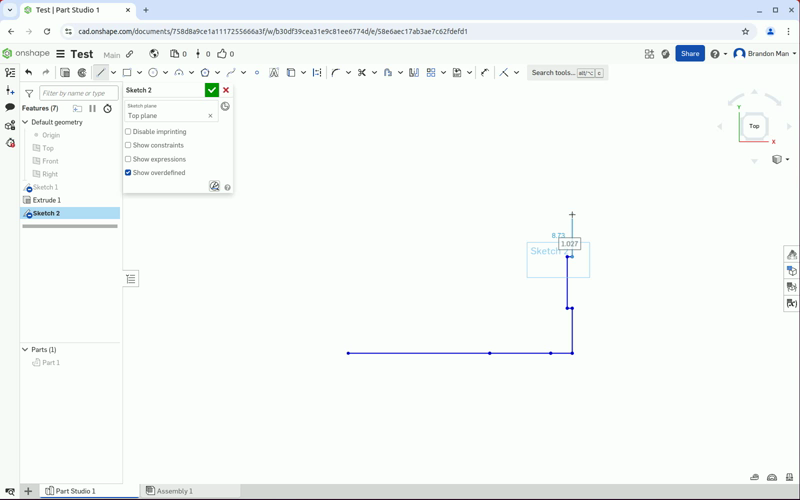
key_down(shift)
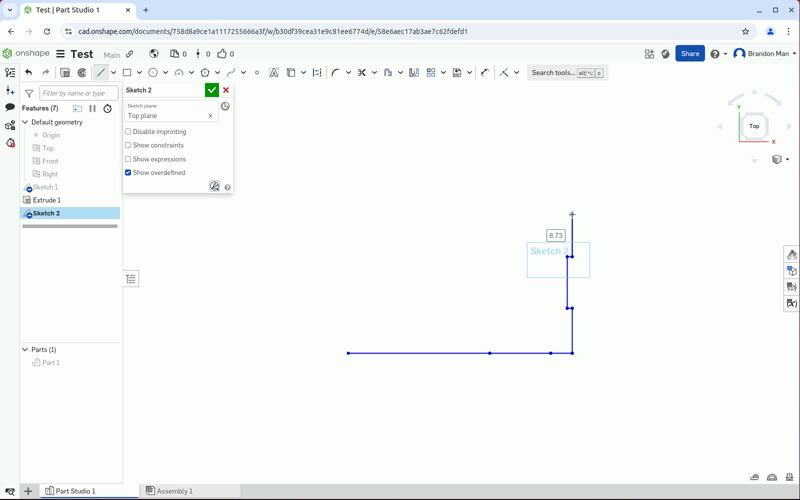
mouse_move(348, 214)
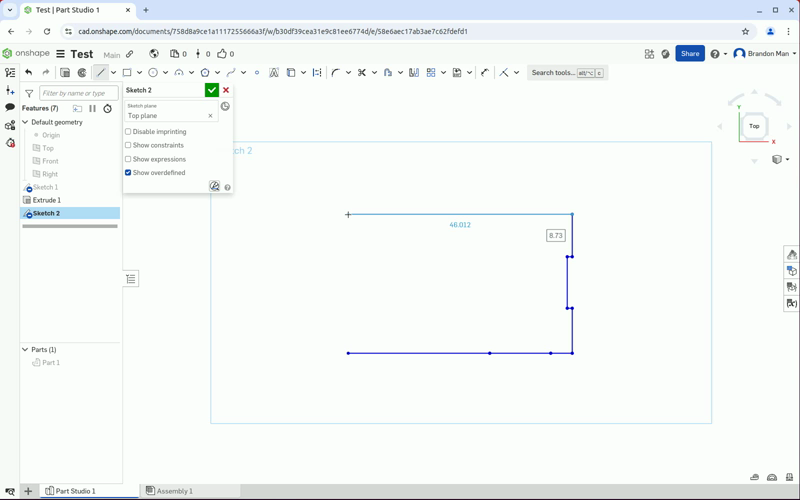
click(348, 214)
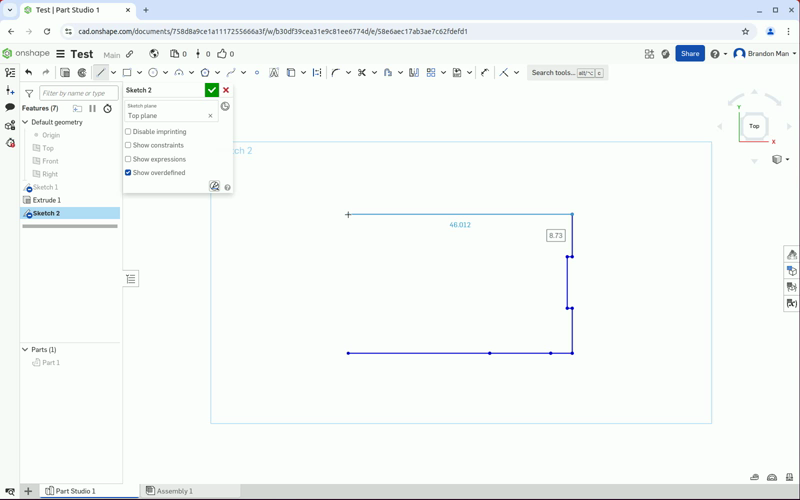
key_up(shift)
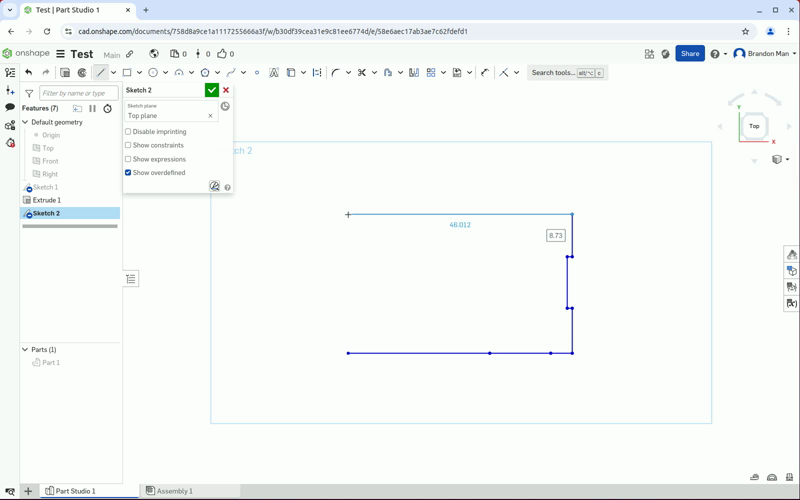
key_down(shift)
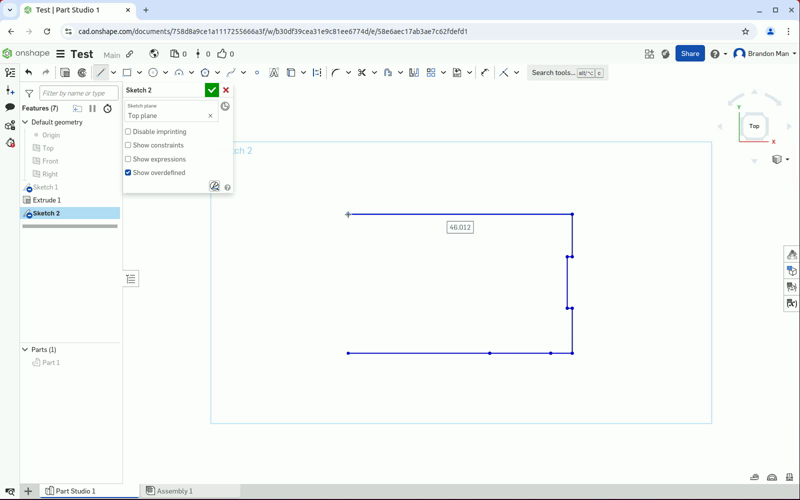
mouse_move(348, 353)
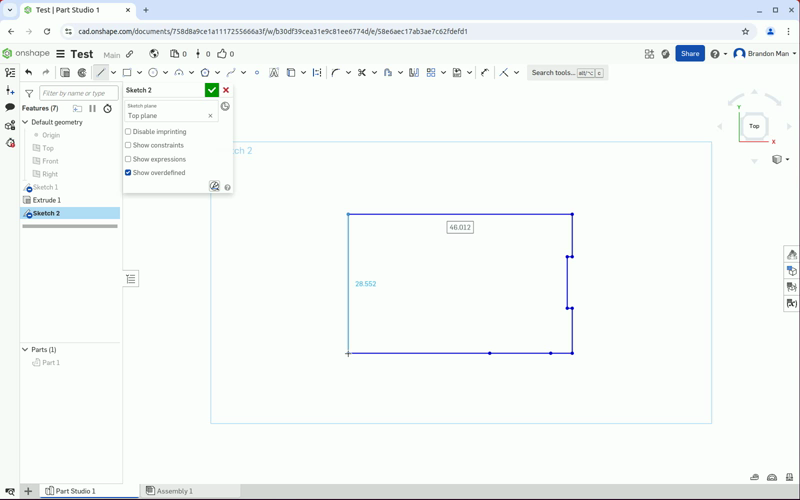
key_up(shift)
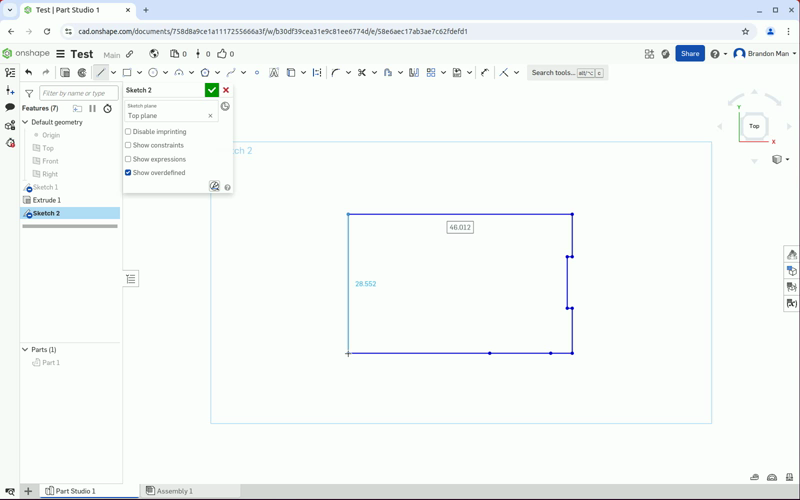
click(348, 353)
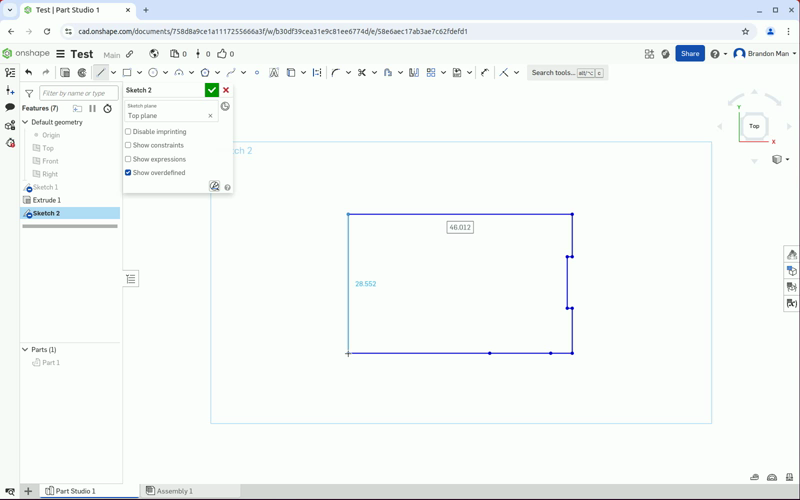
key(esc)
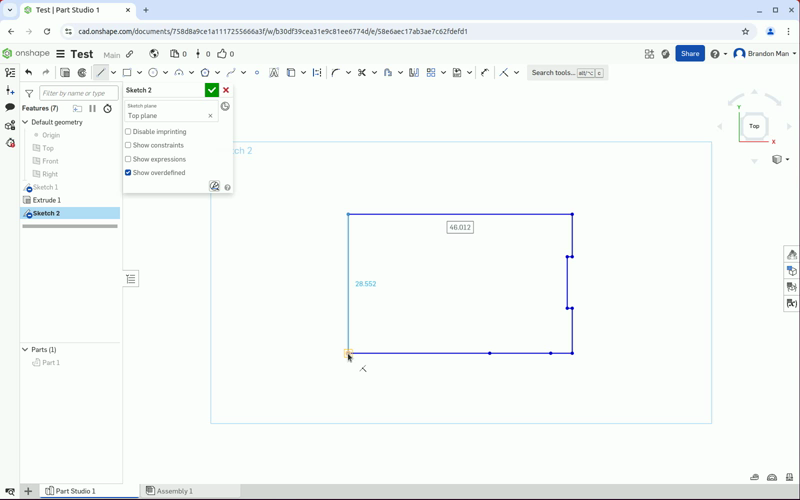
mouse_move(454, 250)
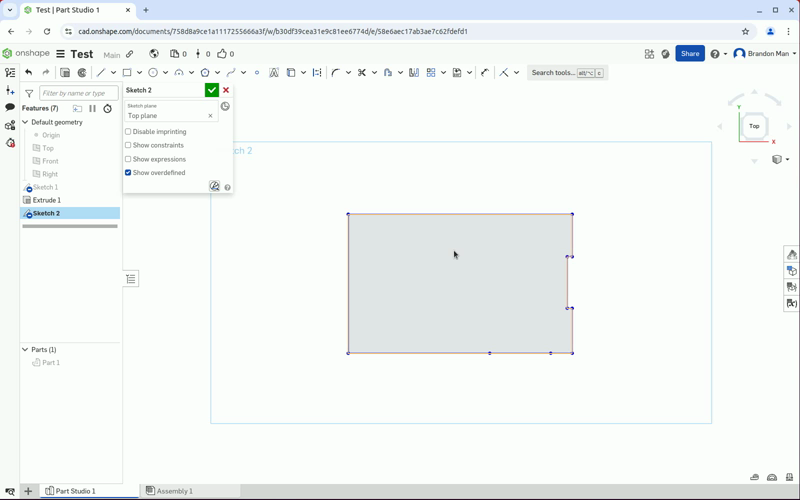
click(454, 250)
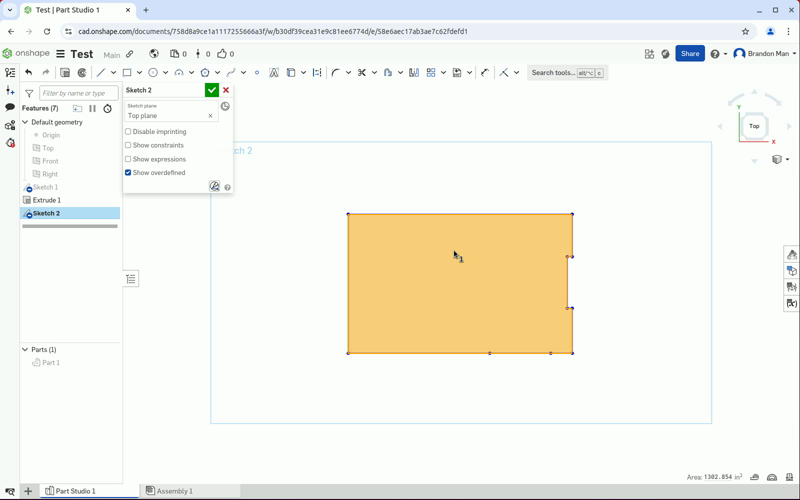
mouse_move(73, 352)
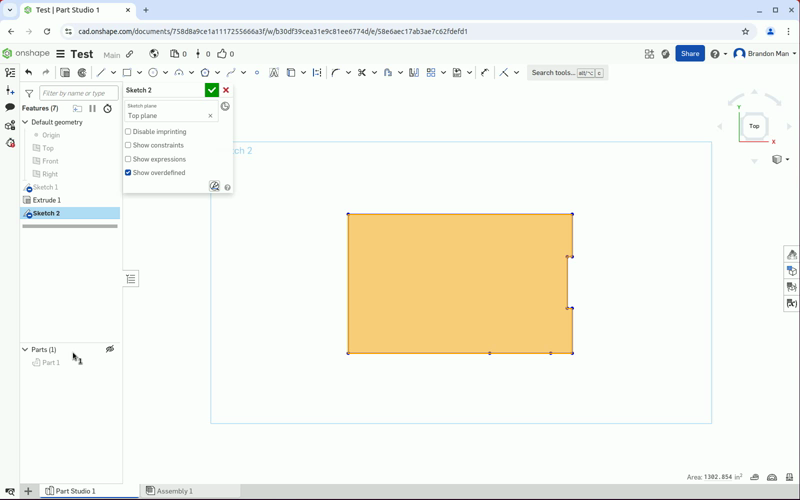
key(shift+y)
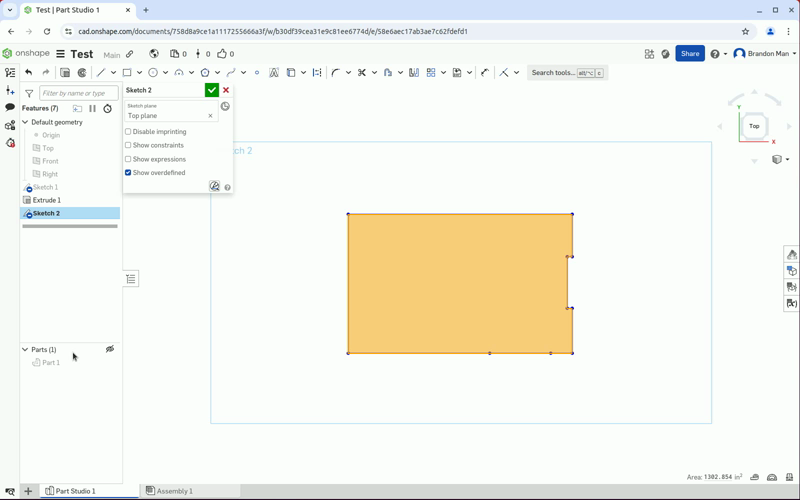
key(shift+e)
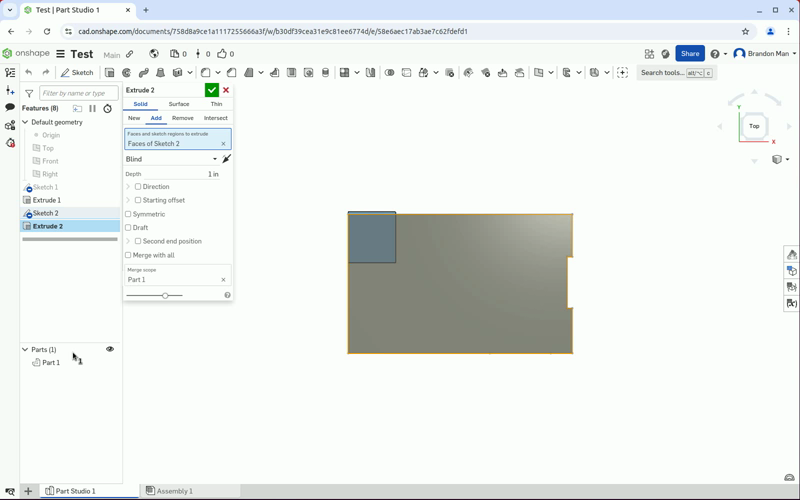
mouse_move(143, 106)
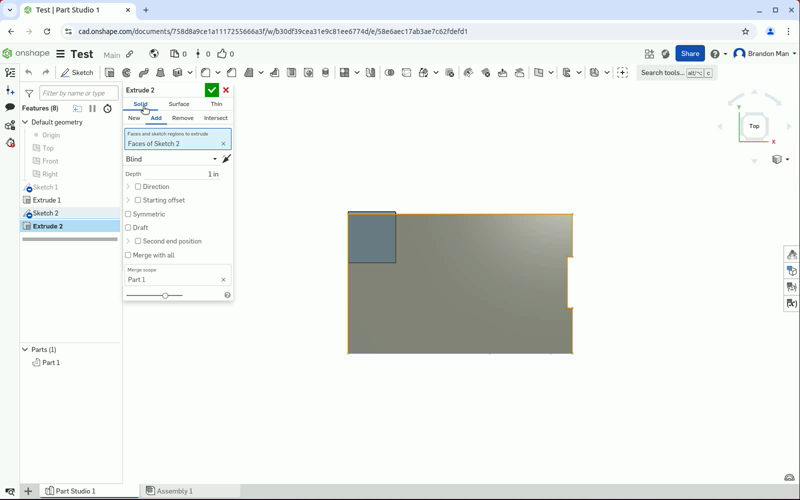
click(143, 106)
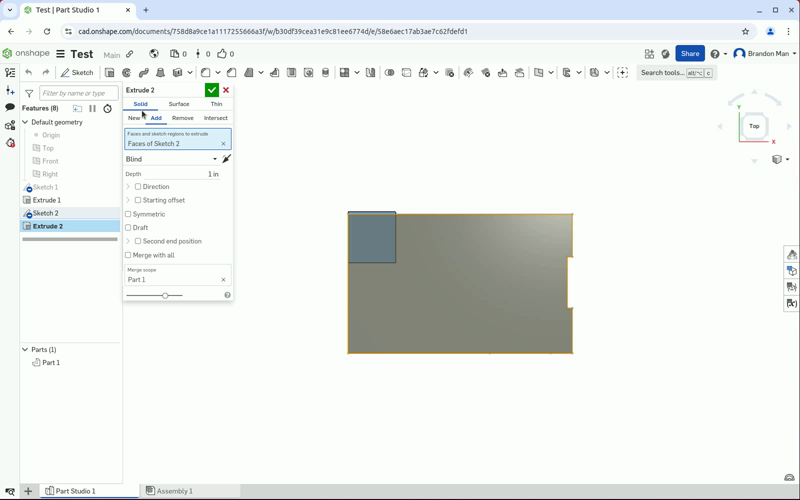
mouse_move(137, 120)
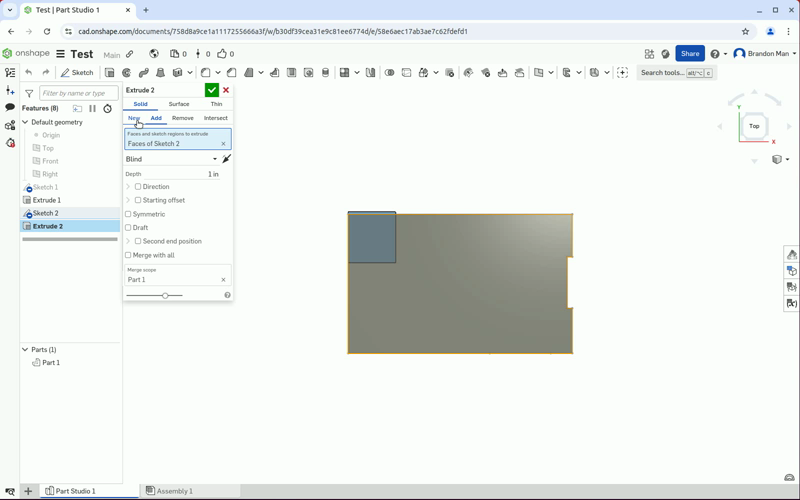
click(137, 120)
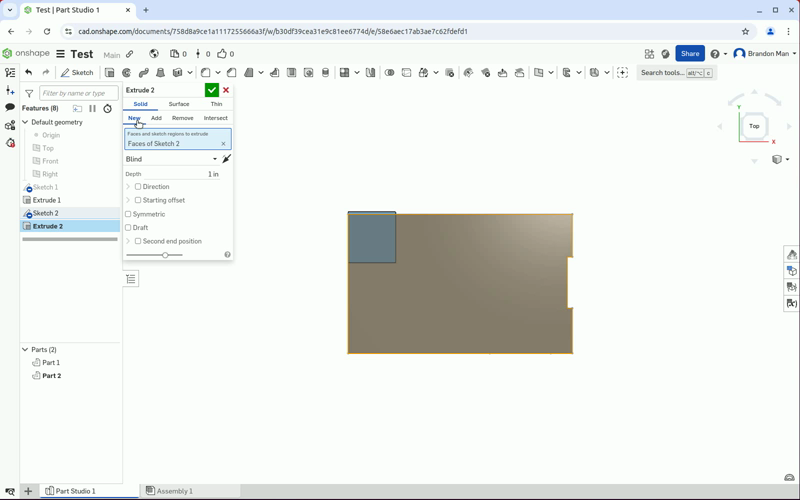
key(tab, 4)
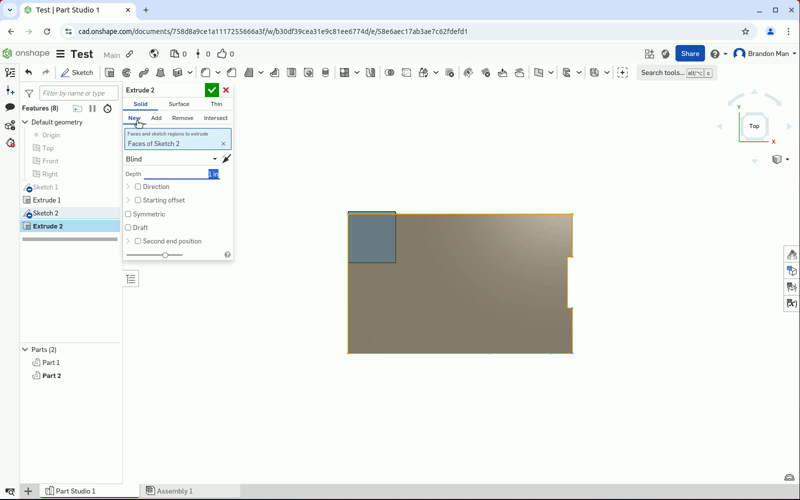
text(30.57)
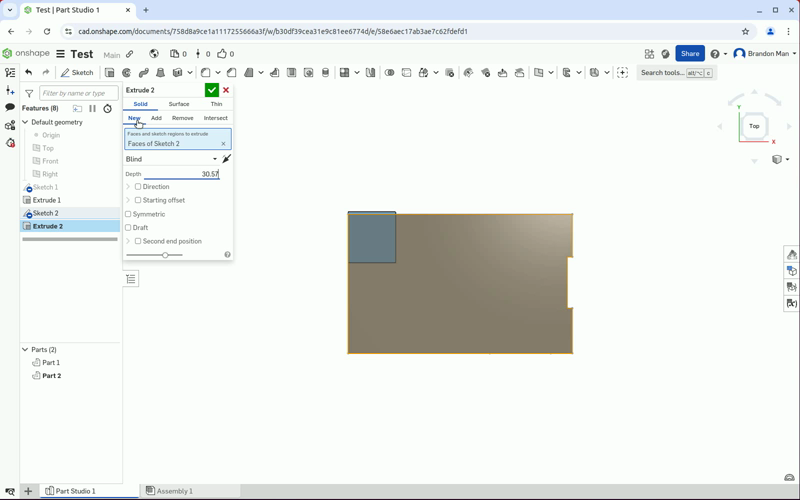
key(enter)
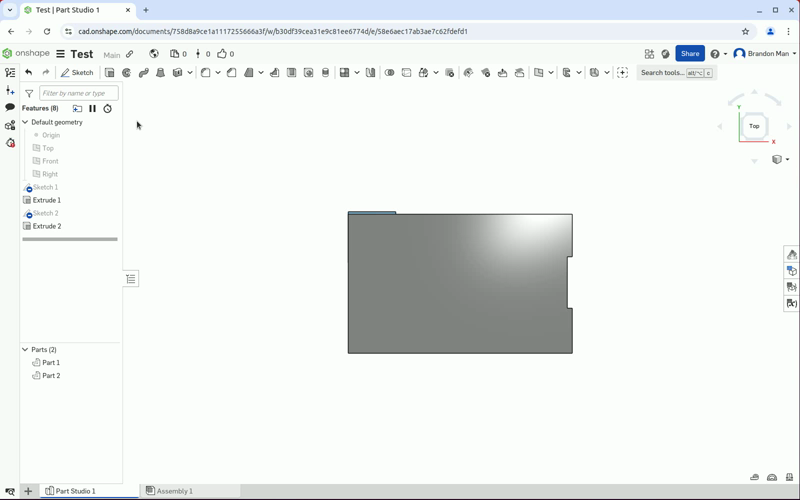
key(shift+h)
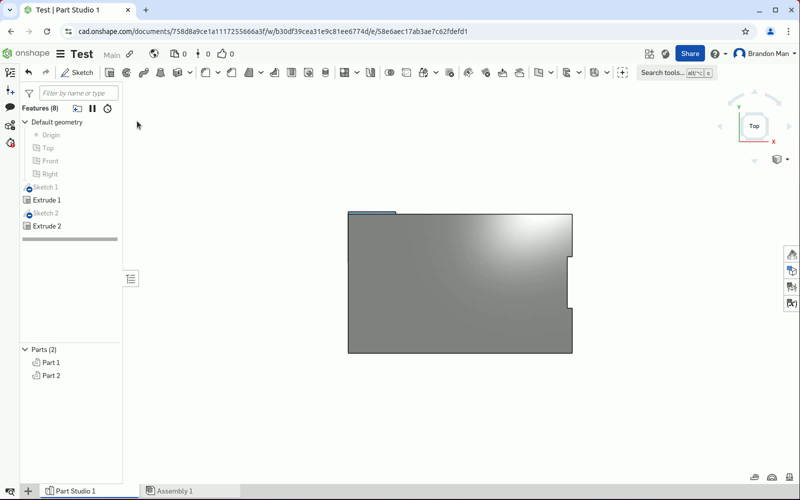
key(shift+h)
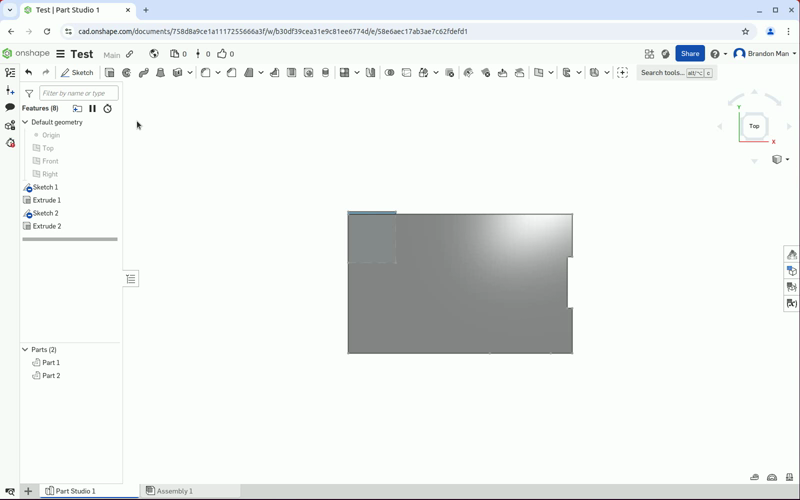
key(shift+7)
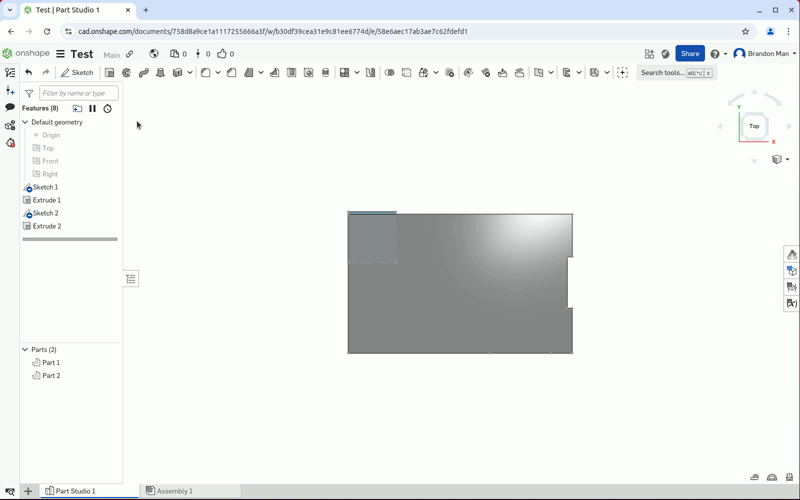
key(up, 3)
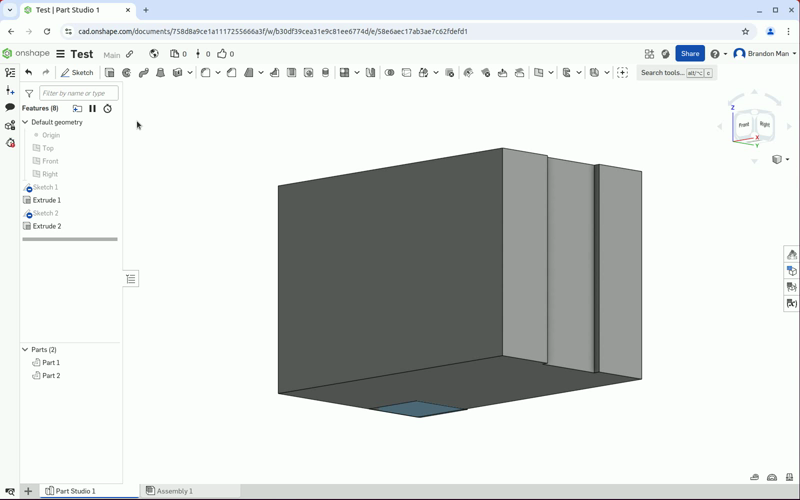
key(left, 3)
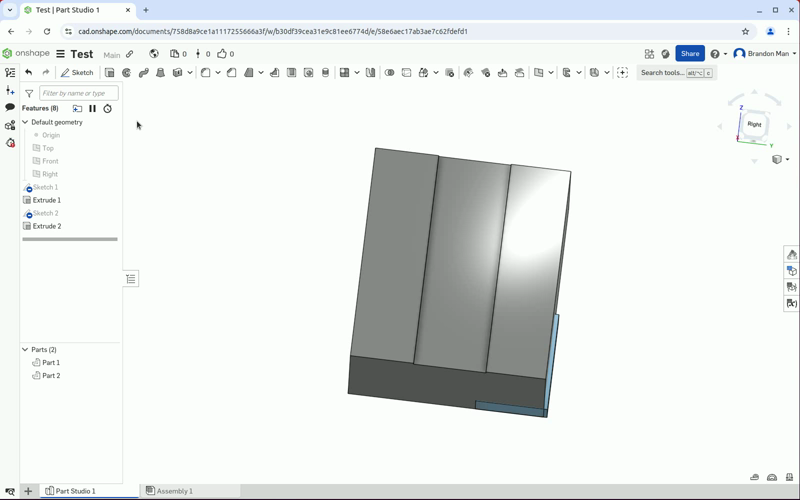
key(right, 3)
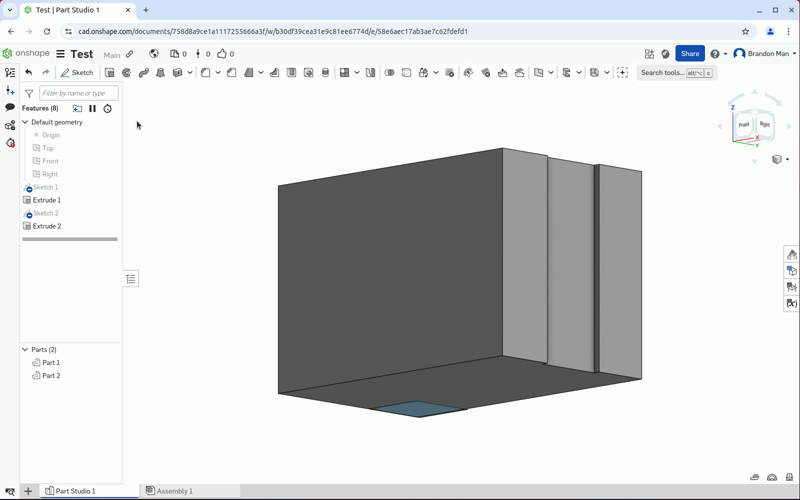
key(down, 3)
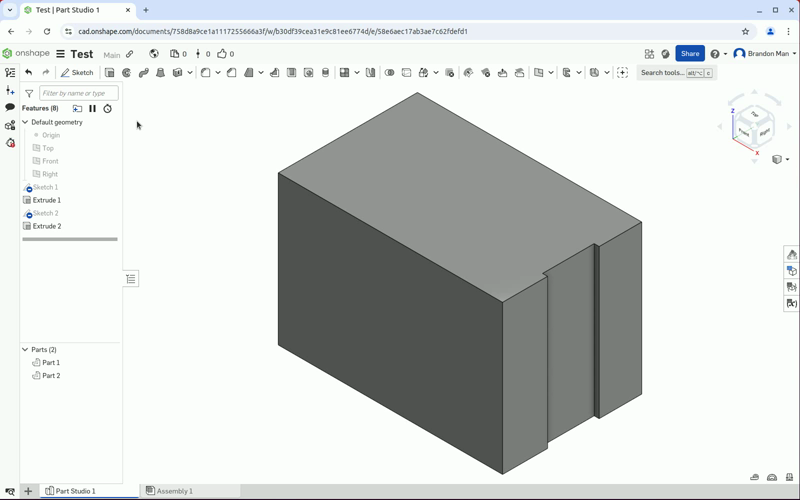
mouse_move(73, 189)
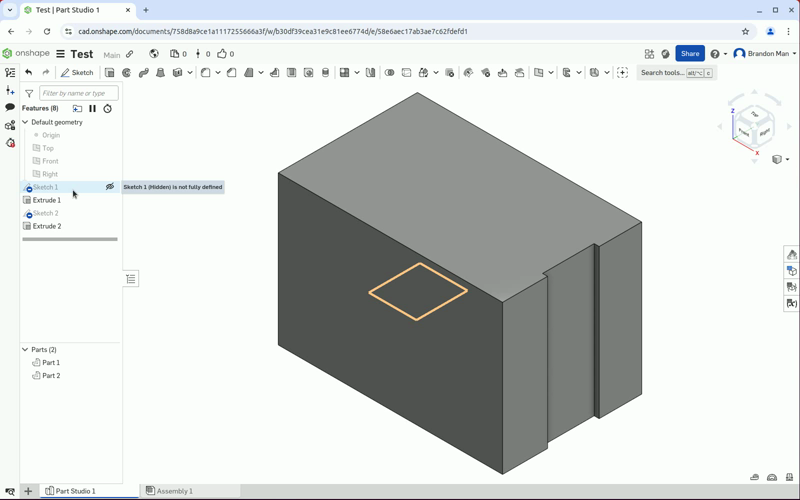
click(73, 189)